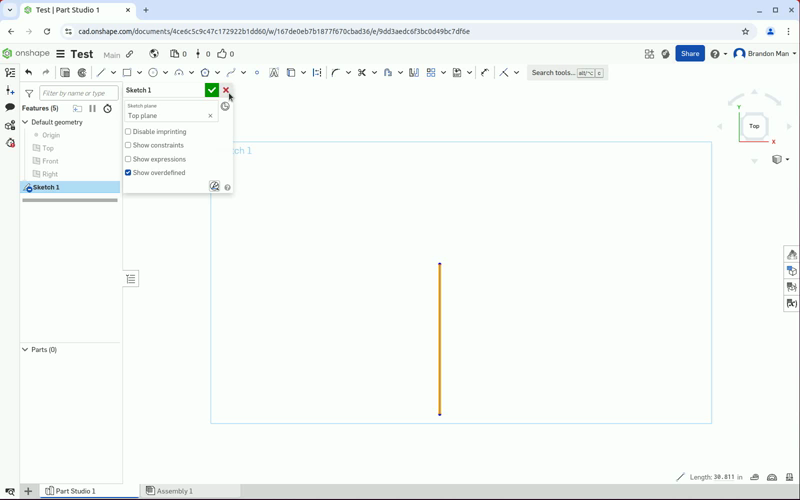
key(shift+h)
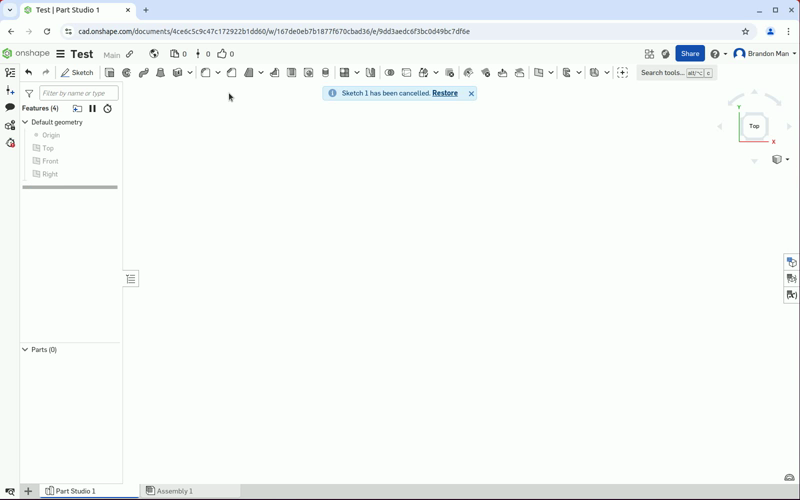
mouse_move(73, 352)
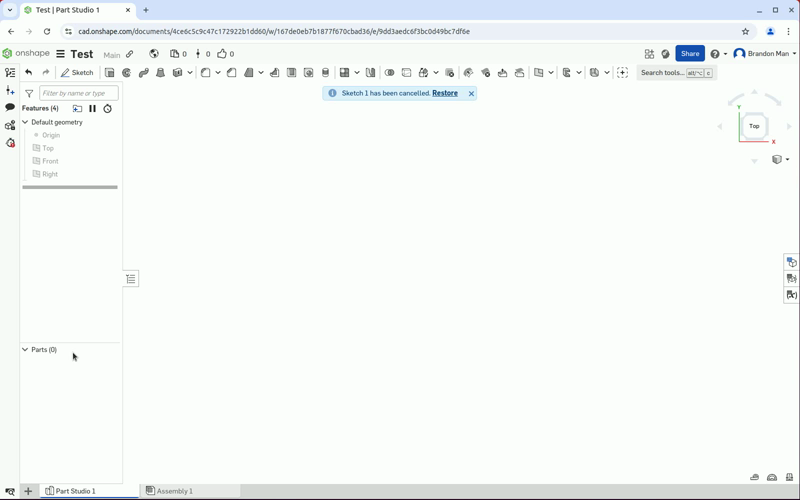
key(y)
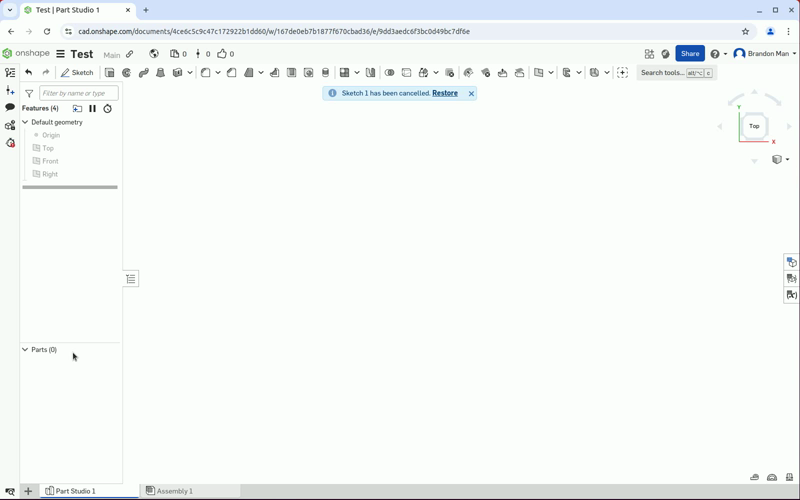
key(shift+p)
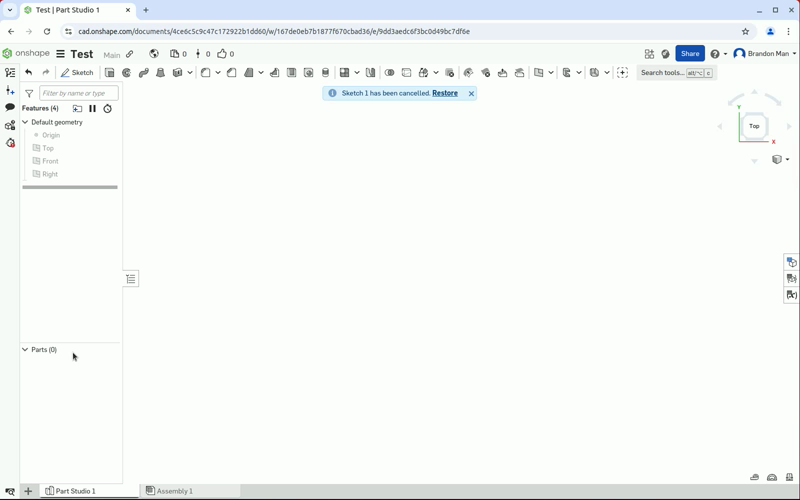
key(space)
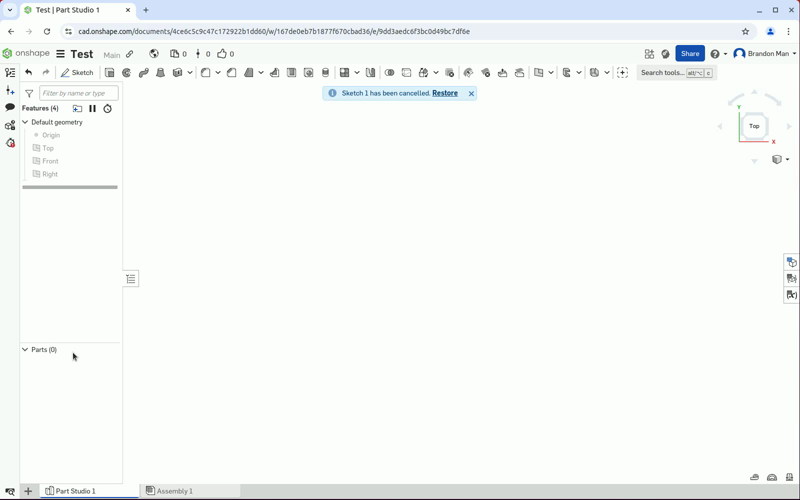
key_down(shift)
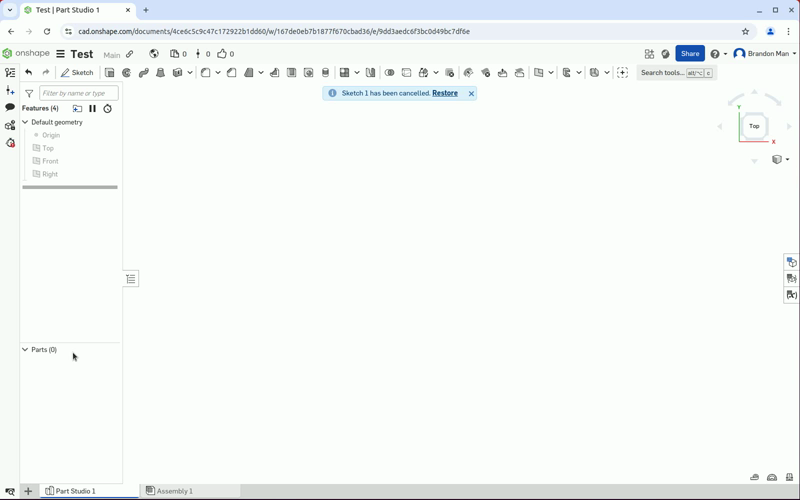
key(up)
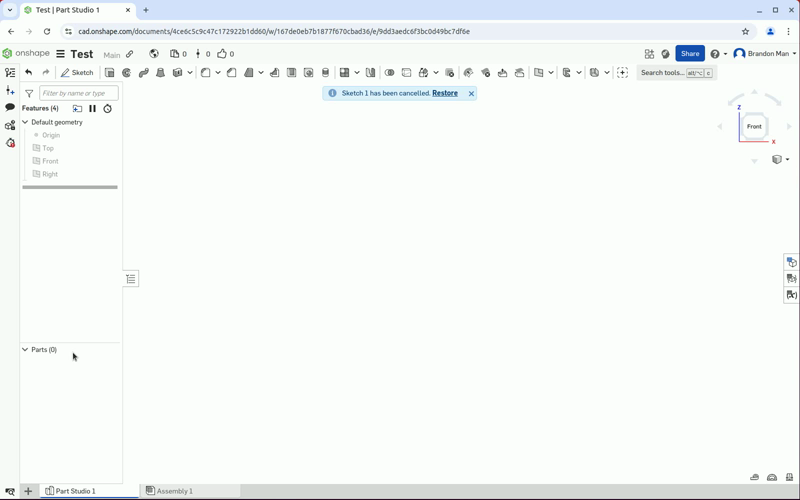
key_up(shift)
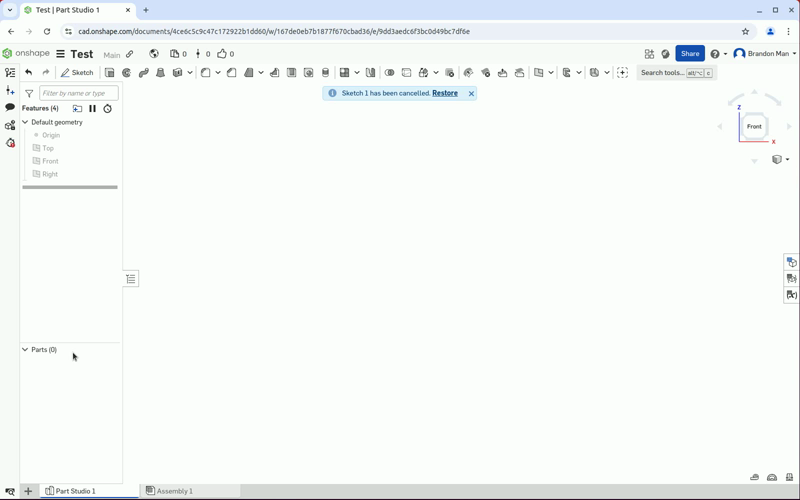
mouse_move(73, 352)
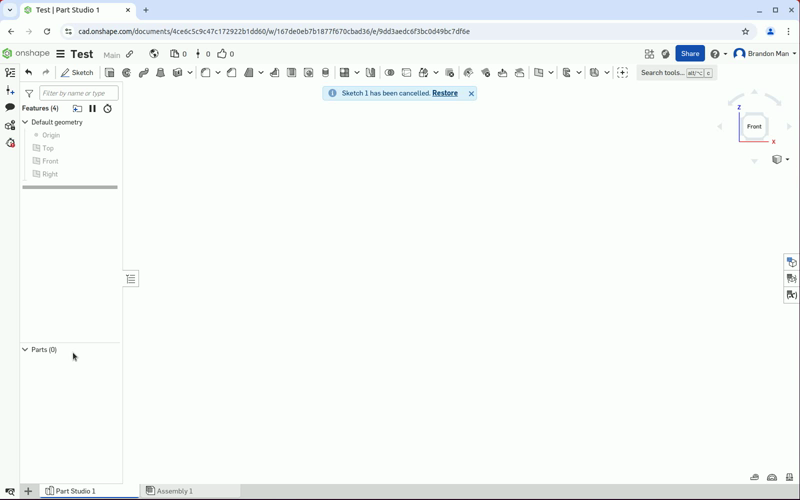
key(shift+y)
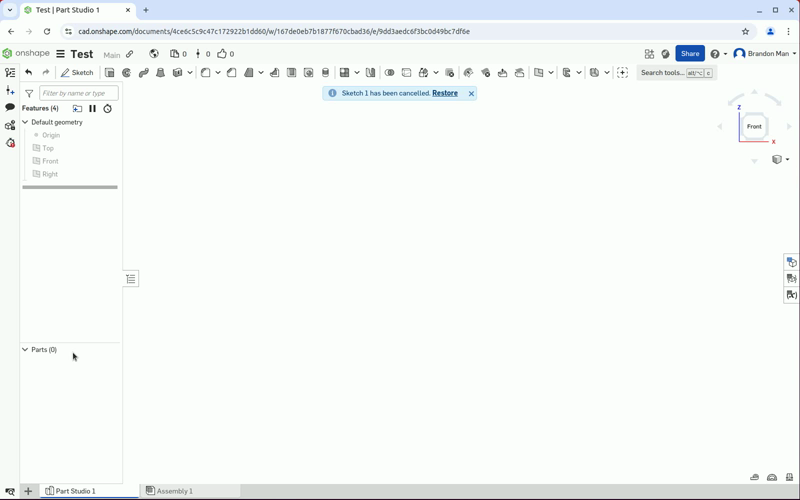
key(shift+s)
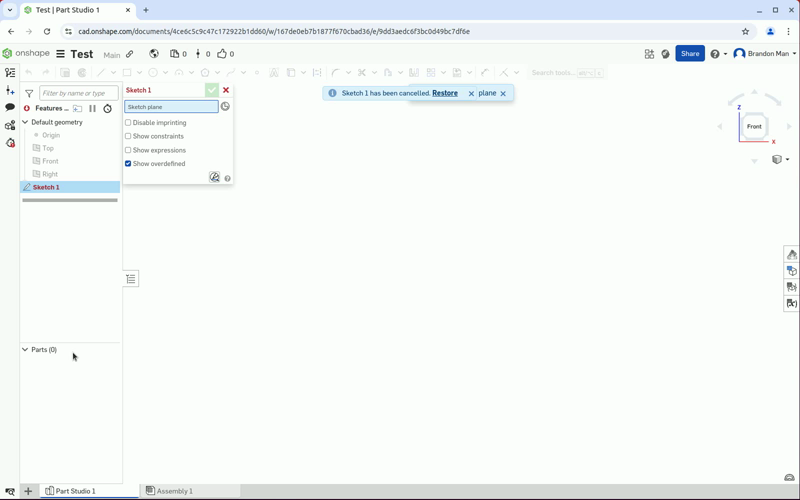
mouse_move(73, 163)
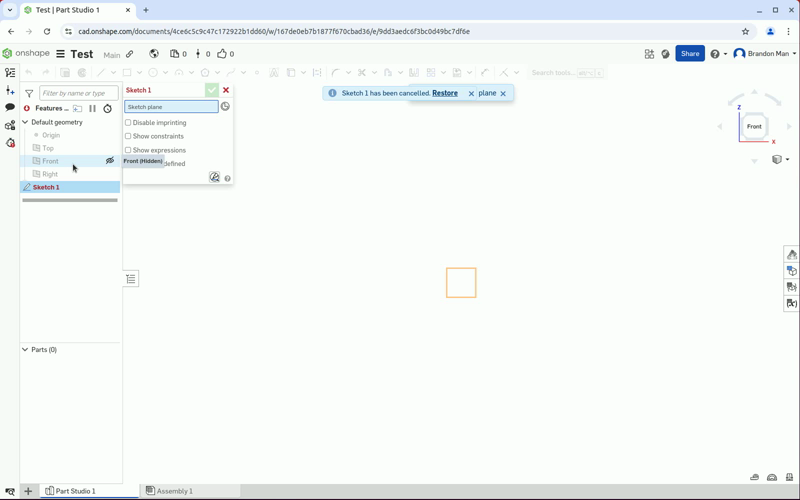
click(73, 163)
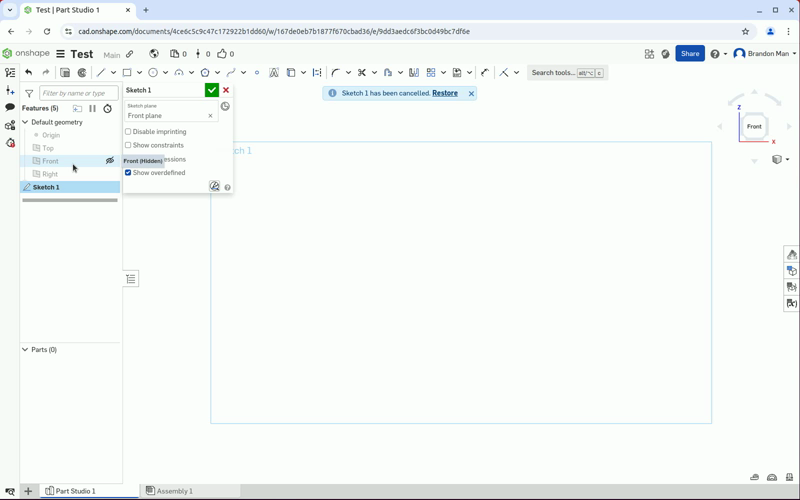
mouse_move(73, 352)
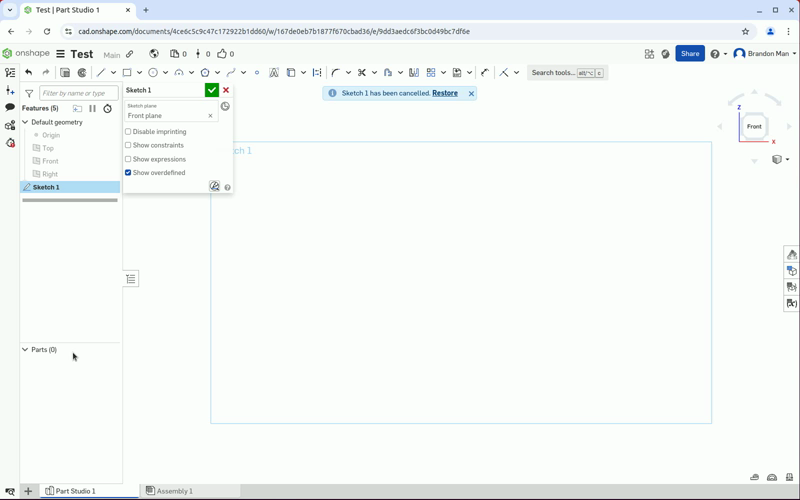
key(y)
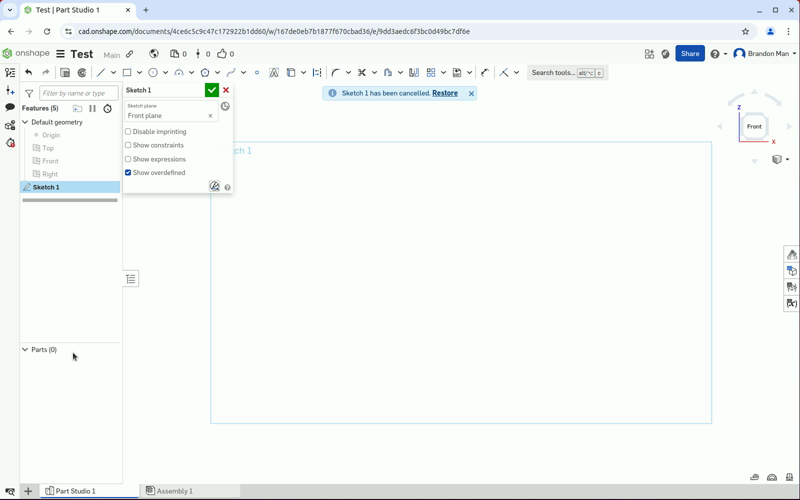
key(l)
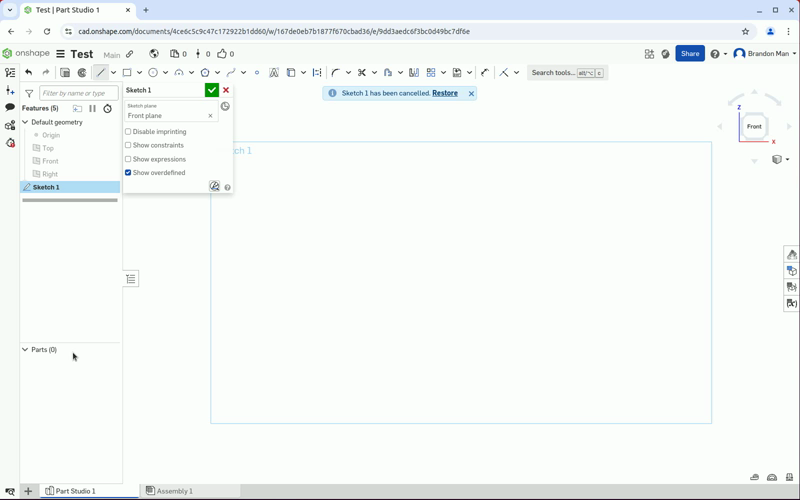
key_down(shift)
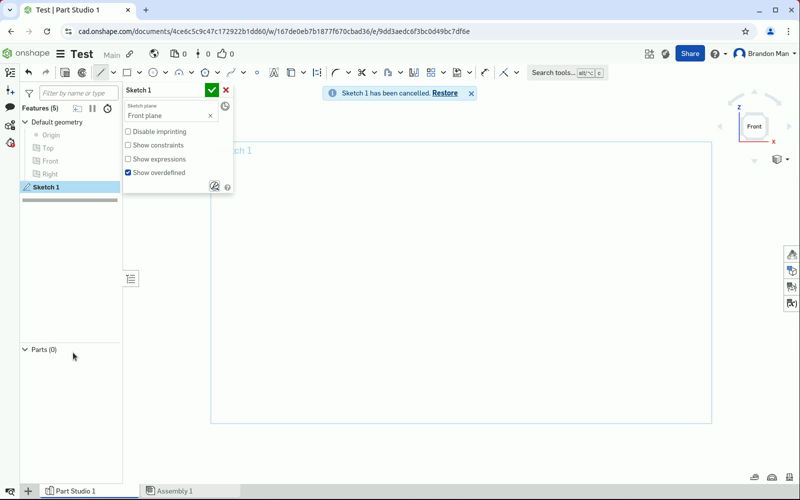
mouse_move(404, 339)
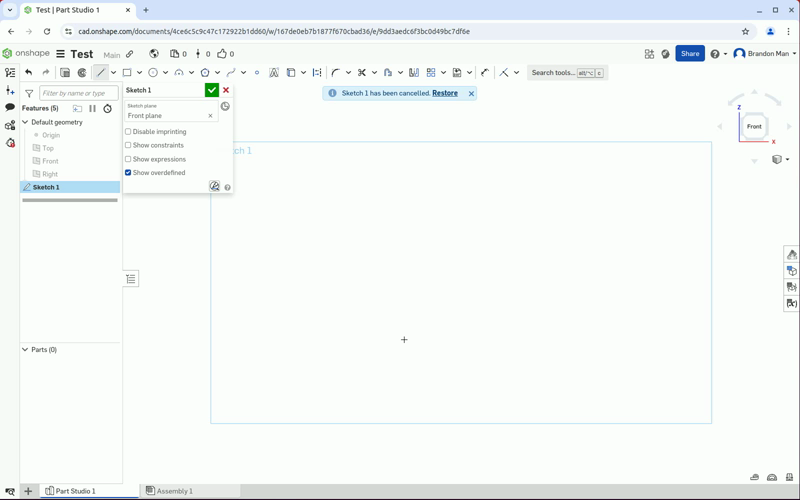
click(404, 339)
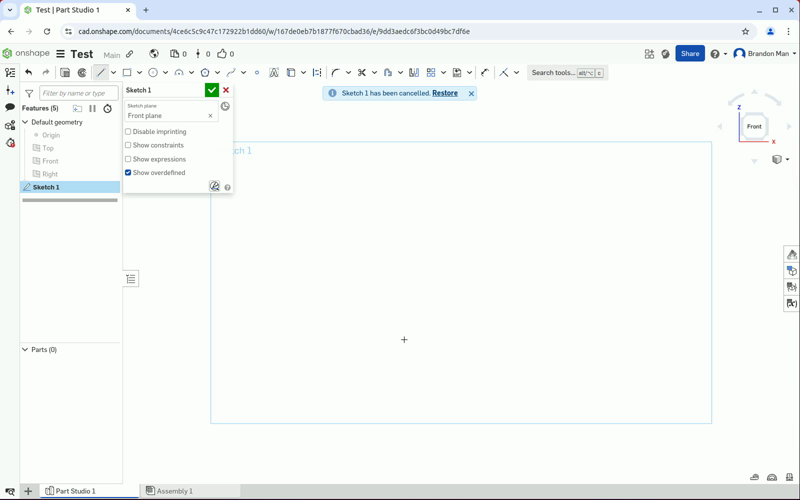
key_up(shift)
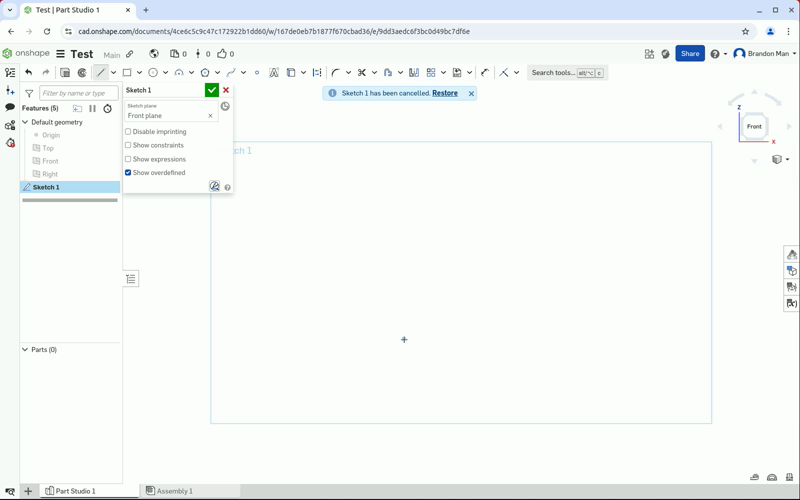
key_down(shift)
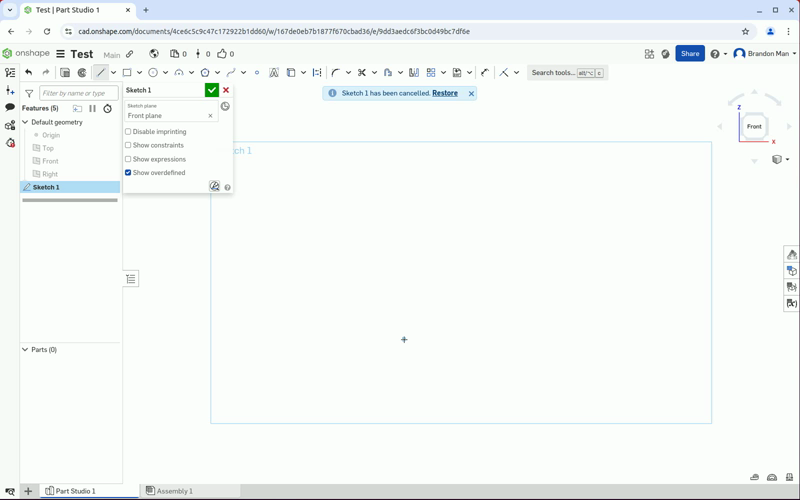
mouse_move(516, 339)
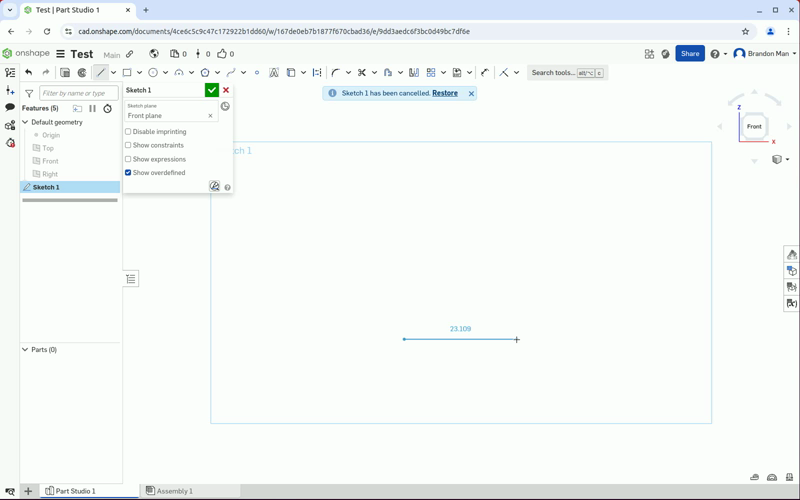
click(516, 339)
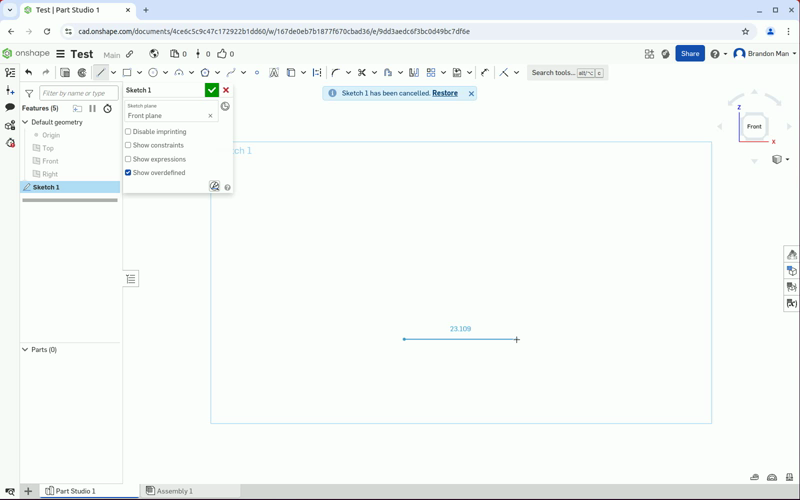
key_up(shift)
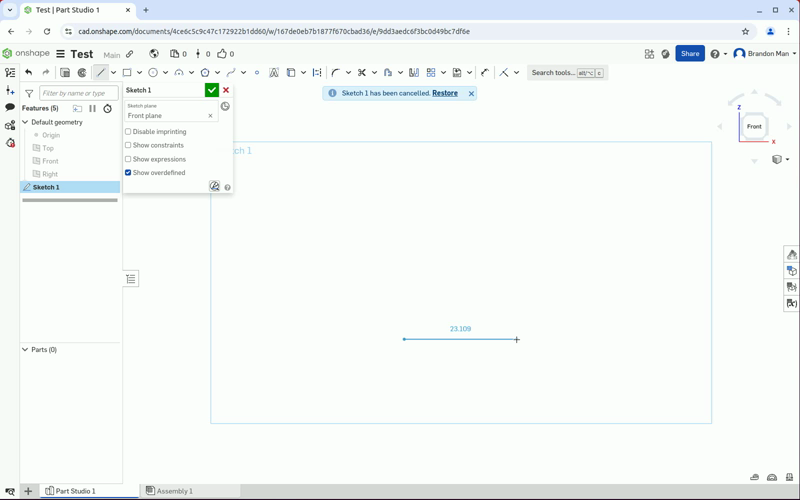
key_down(shift)
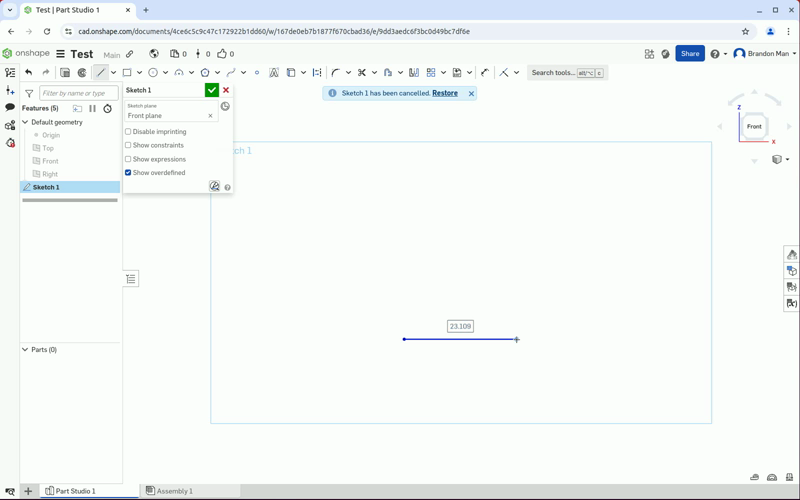
mouse_move(516, 226)
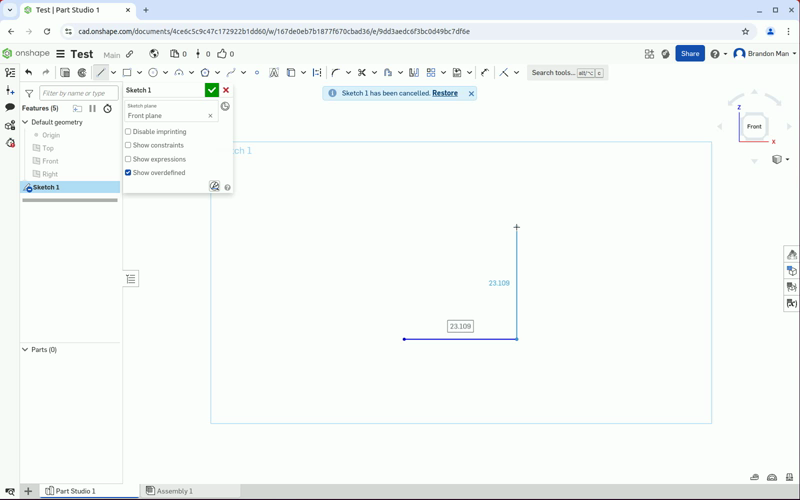
click(516, 226)
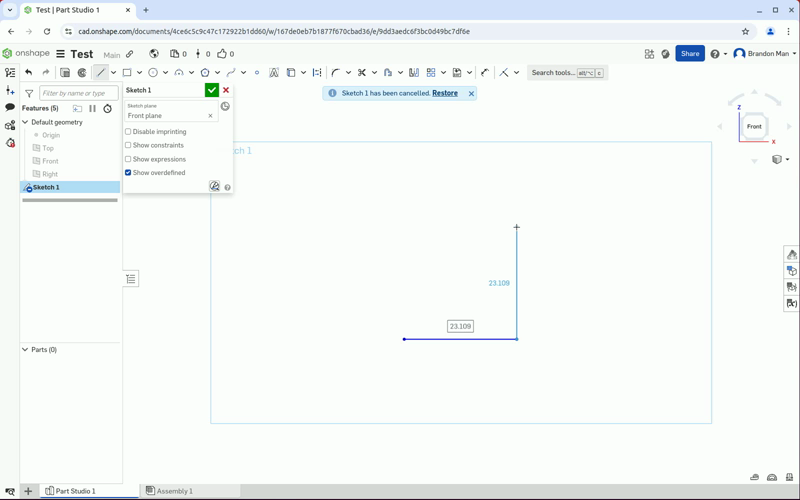
key_up(shift)
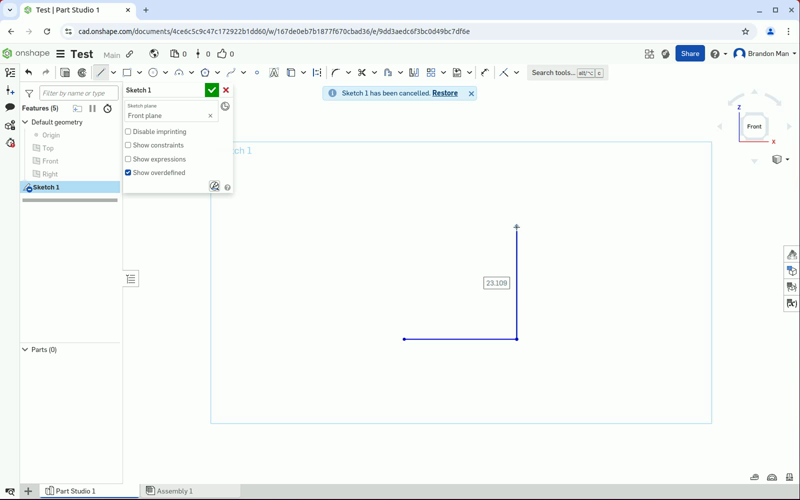
key_down(shift)
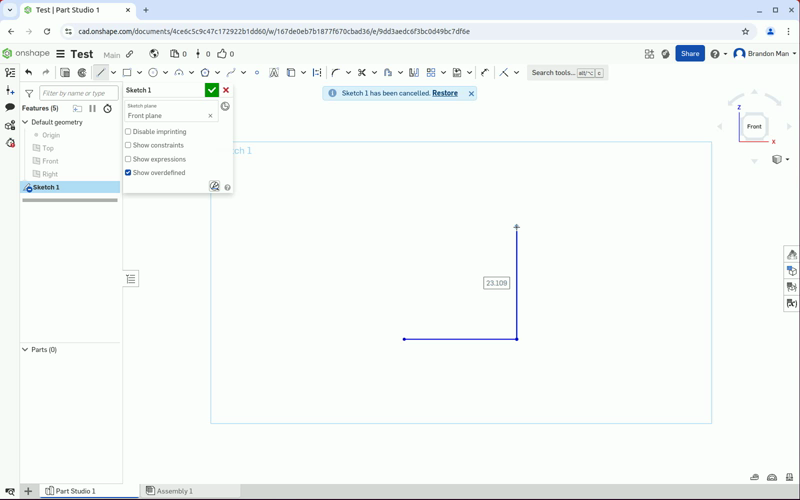
mouse_move(404, 226)
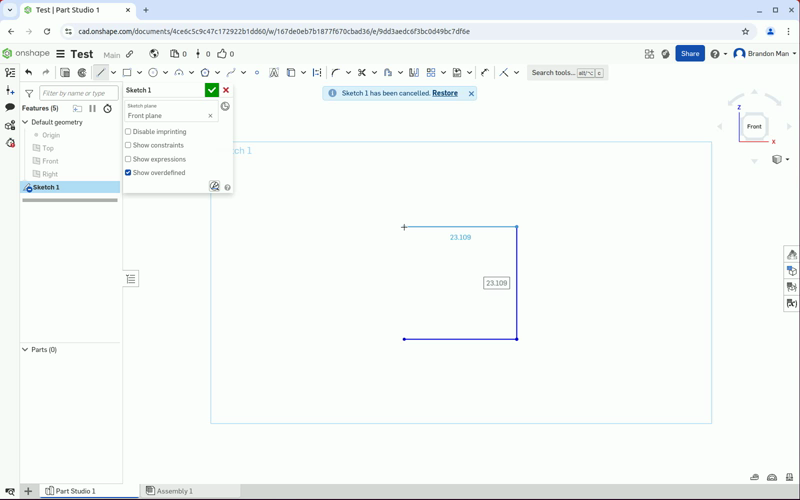
click(404, 226)
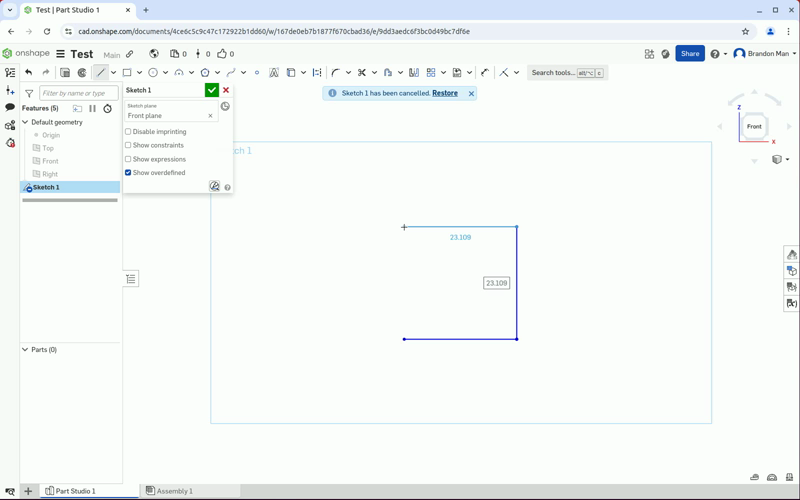
key_up(shift)
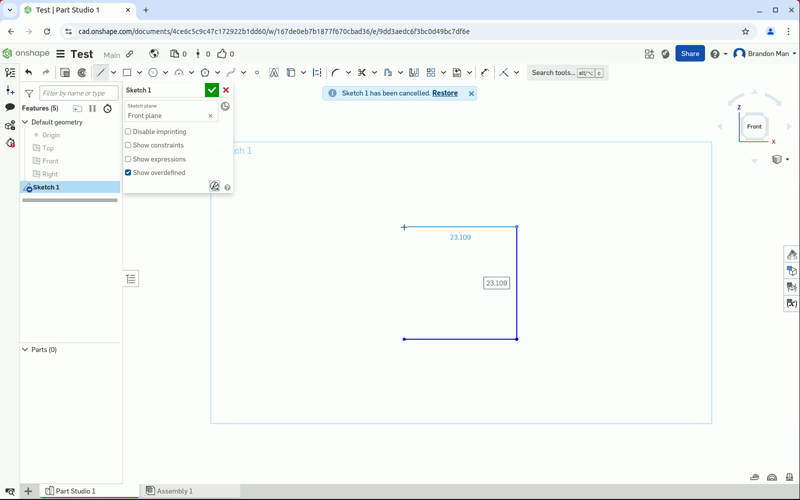
key_down(shift)
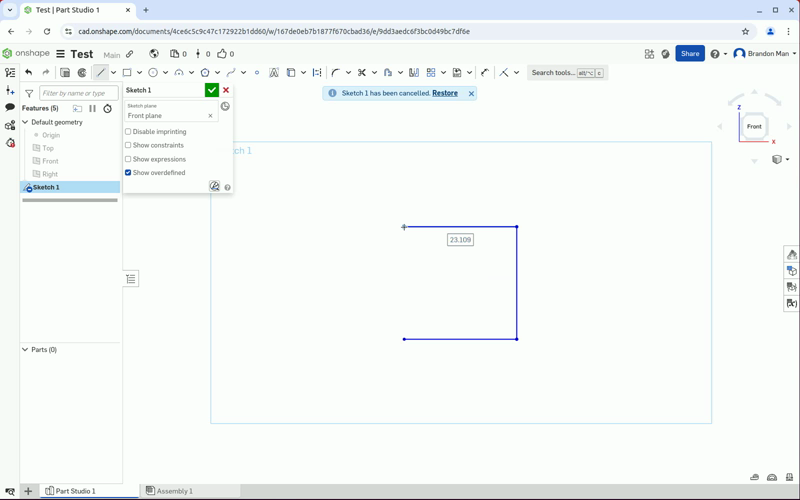
mouse_move(404, 339)
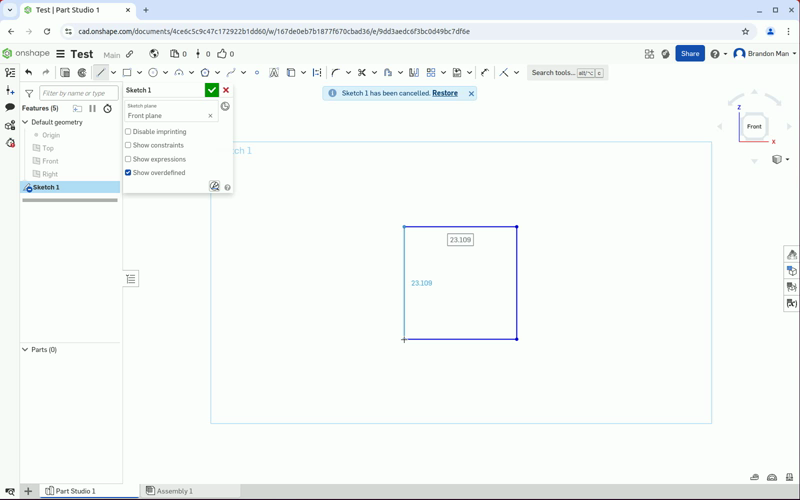
key_up(shift)
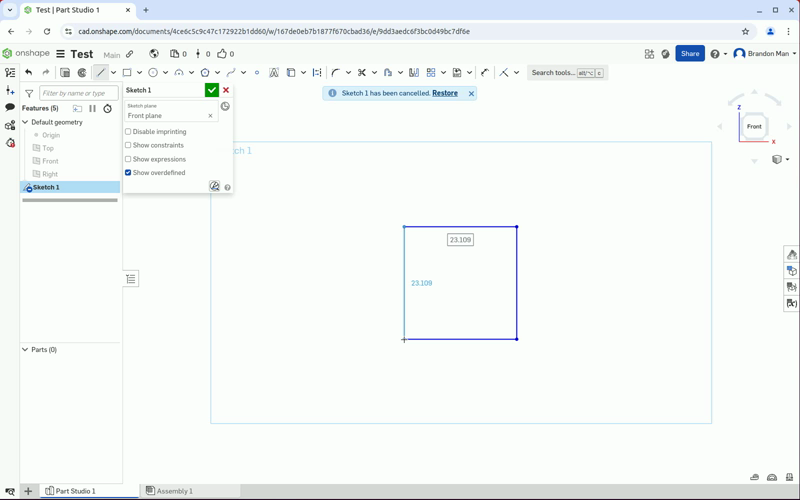
click(404, 339)
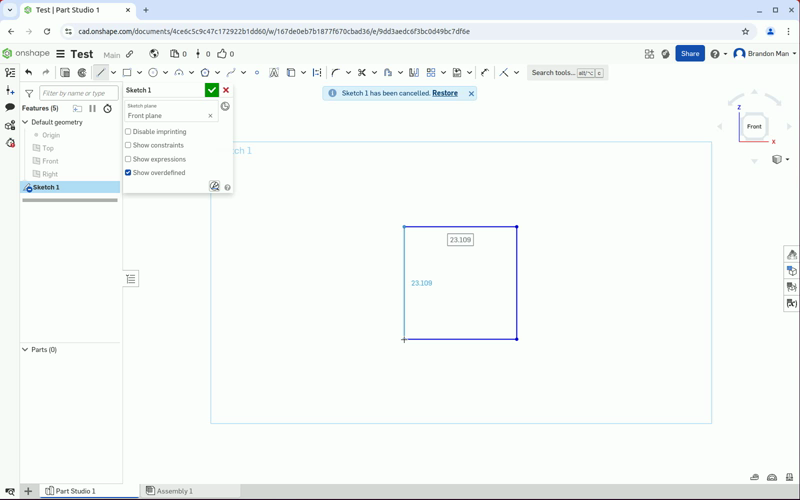
key(esc)
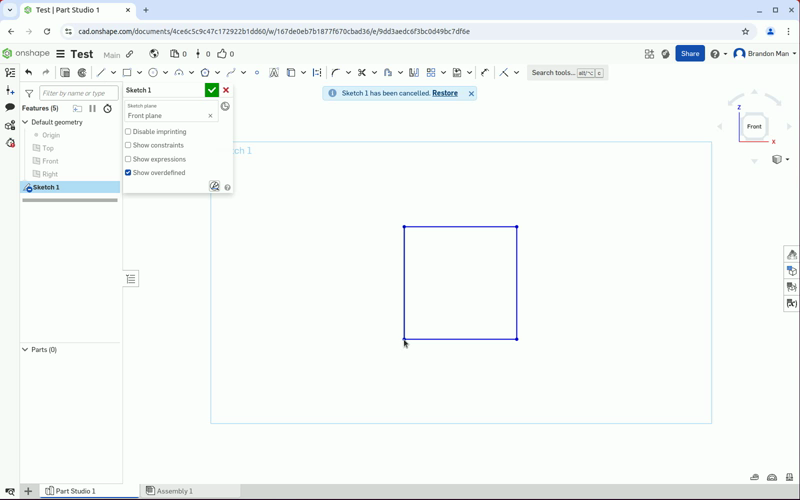
mouse_move(426, 285)
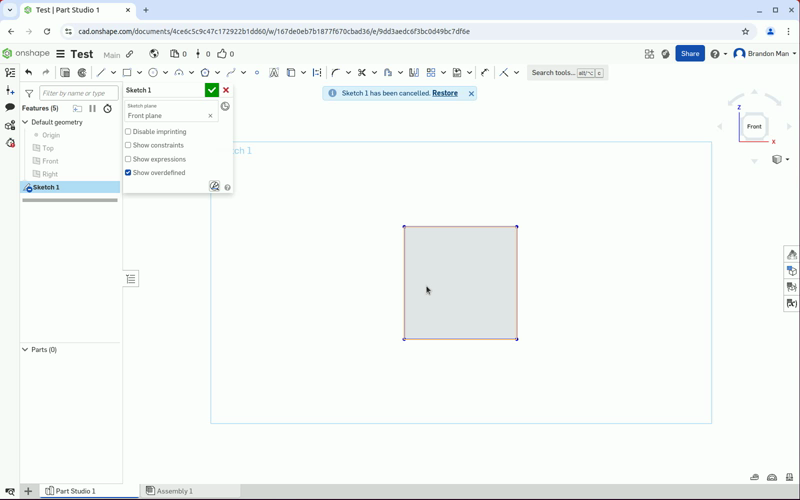
click(426, 285)
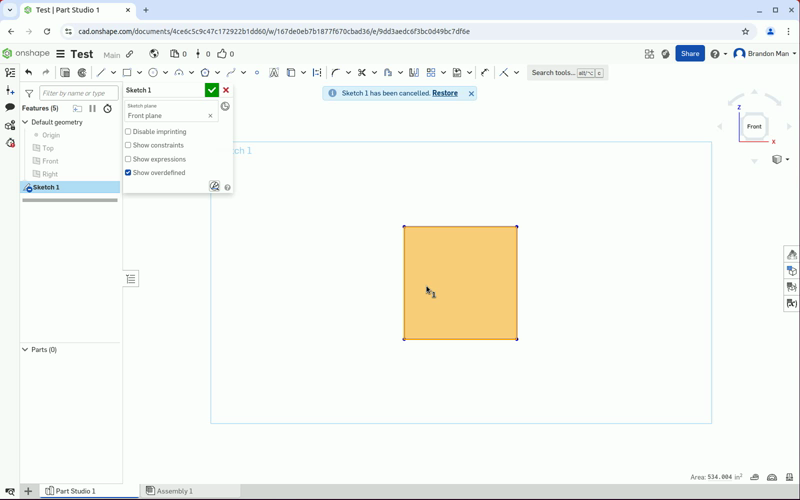
mouse_move(73, 352)
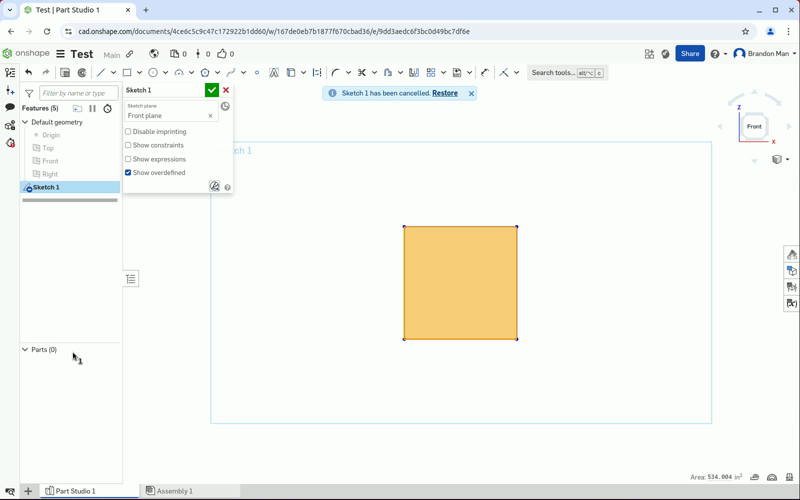
key(shift+y)
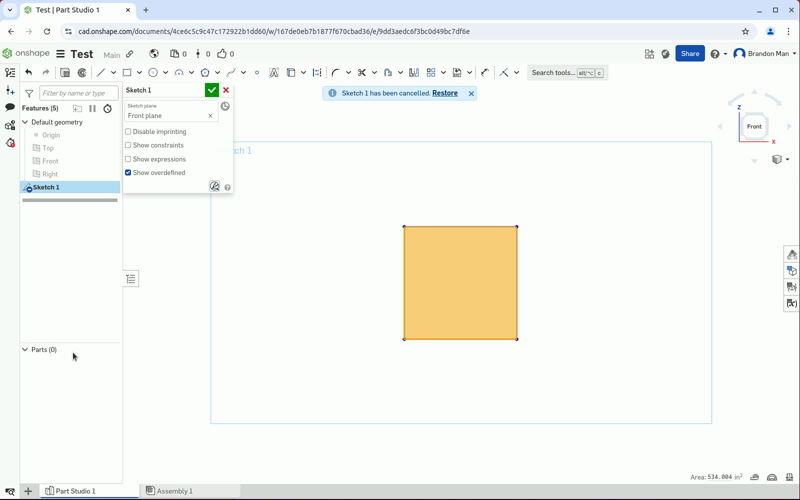
key(shift+e)
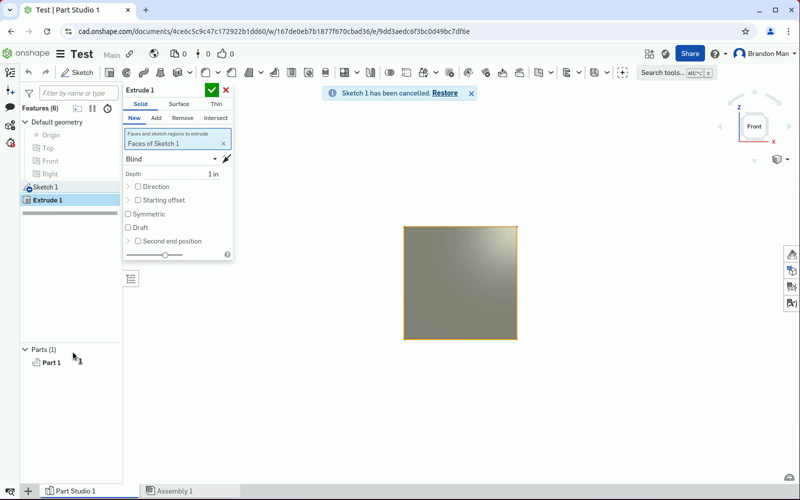
mouse_move(143, 106)
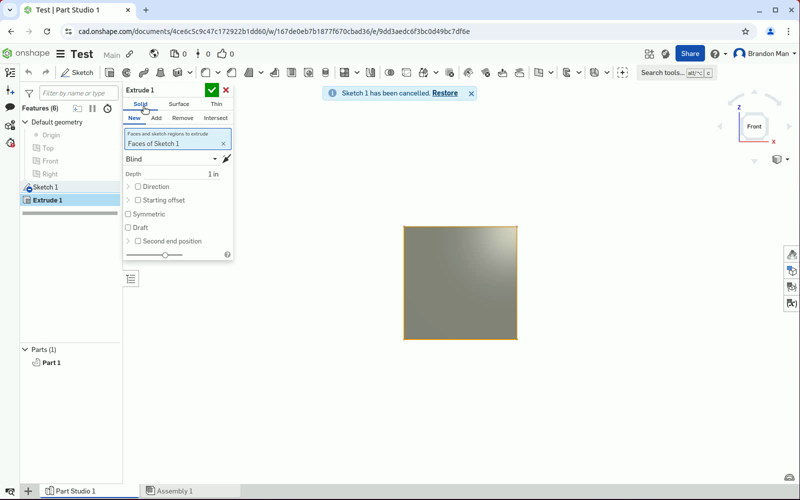
click(143, 106)
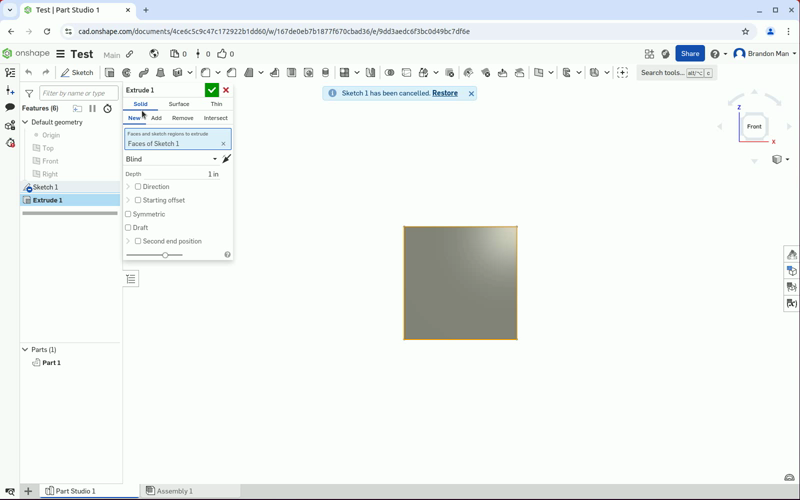
mouse_move(137, 120)
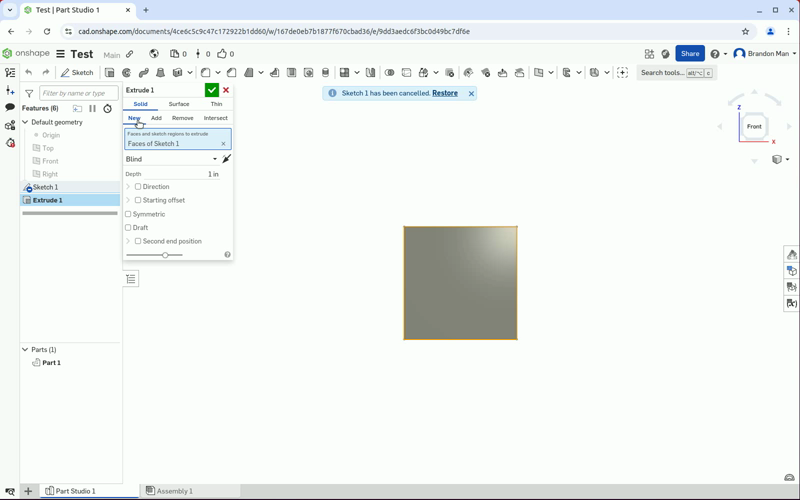
click(137, 120)
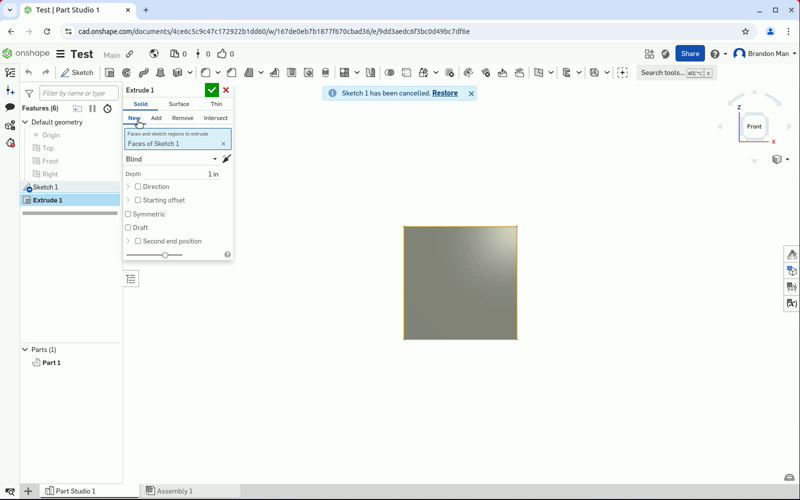
key(tab, 4)
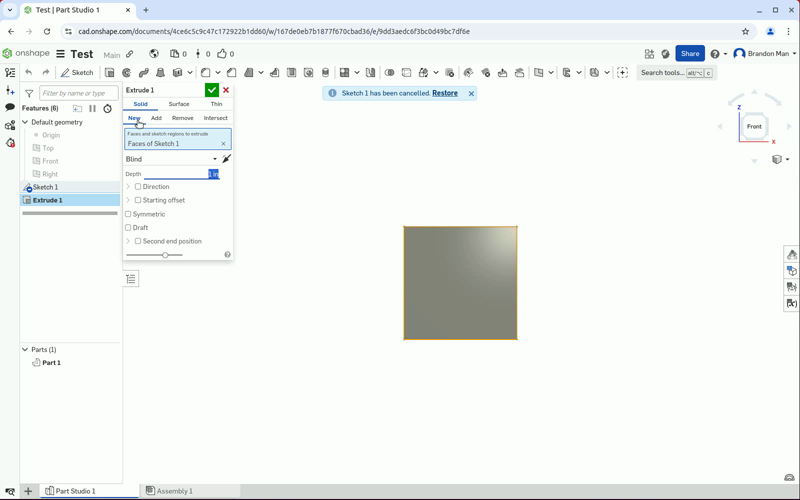
text(23.108)
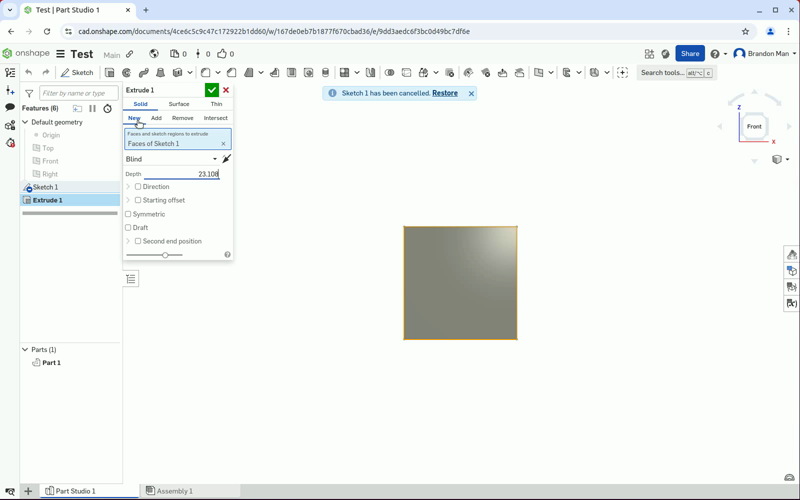
key(enter)
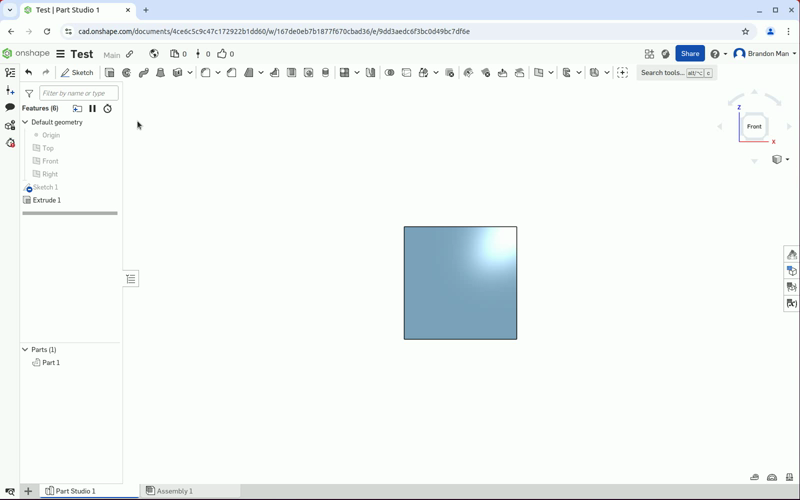
key(shift+h)
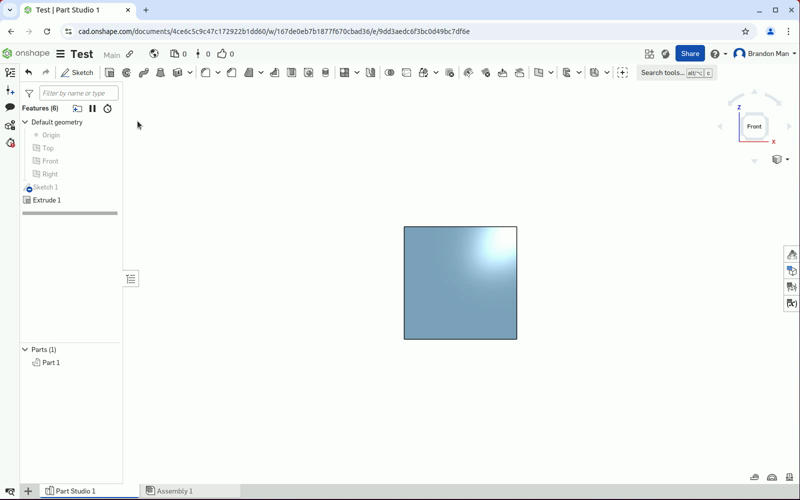
key(shift+h)
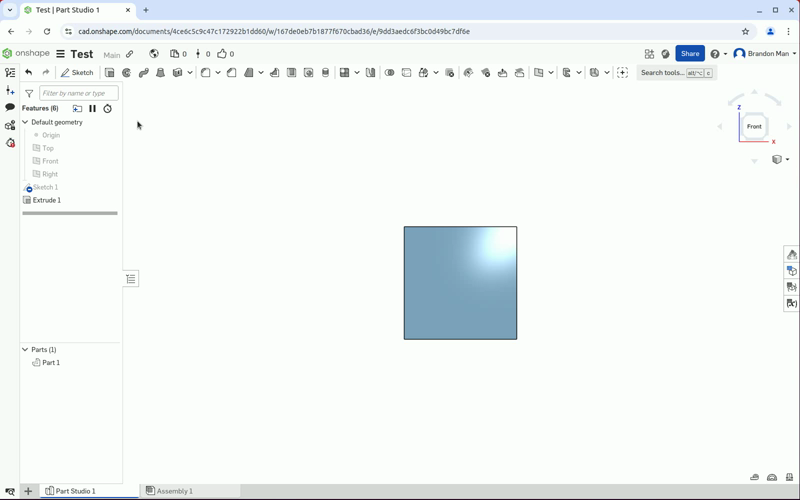
mouse_move(73, 189)
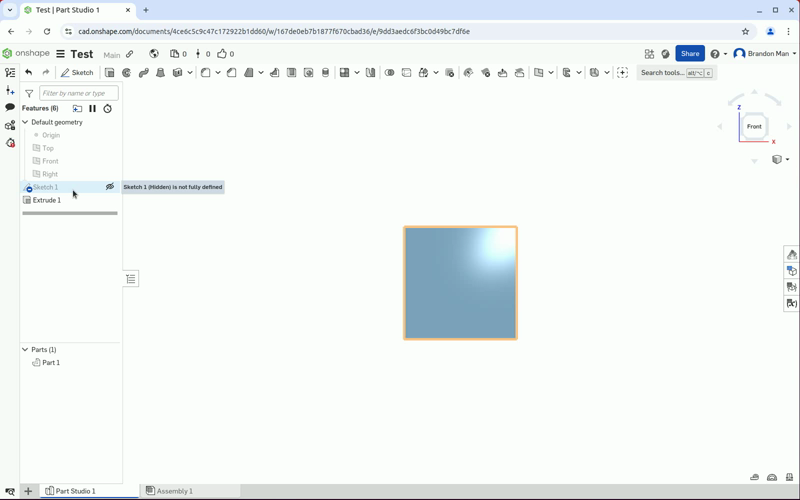
click(73, 189)
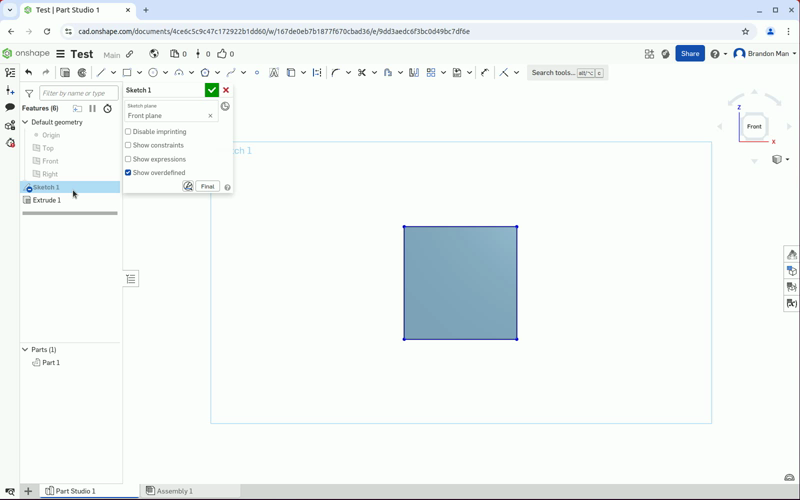
mouse_move(229, 92)
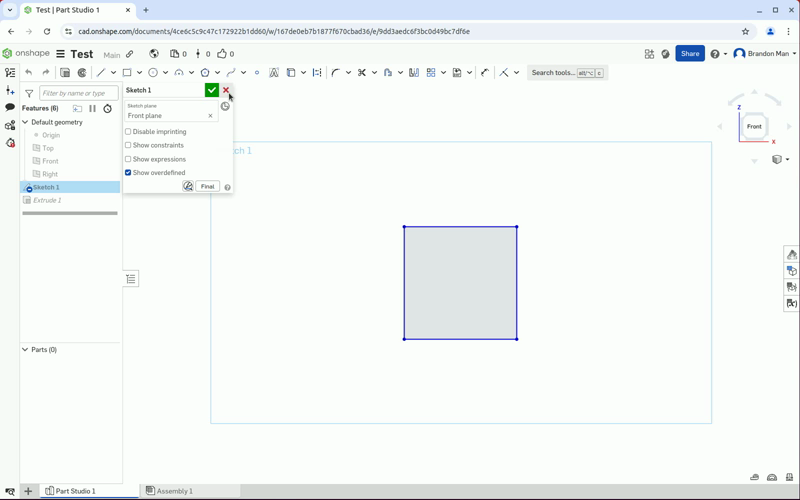
click(229, 92)
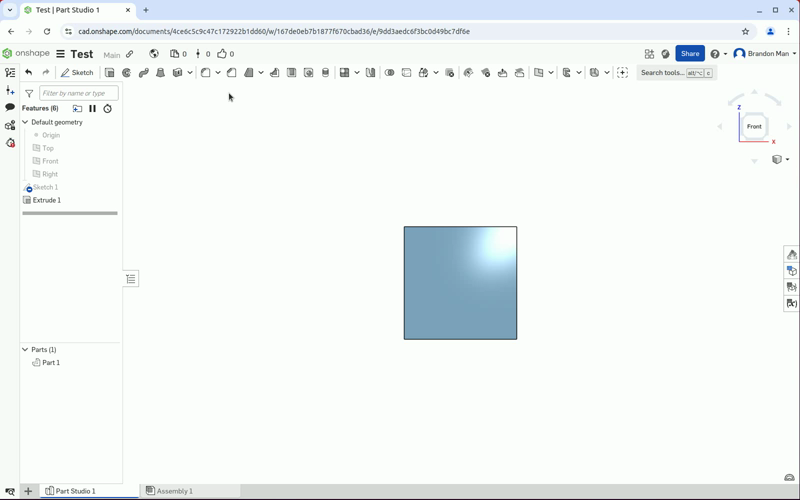
mouse_move(73, 352)
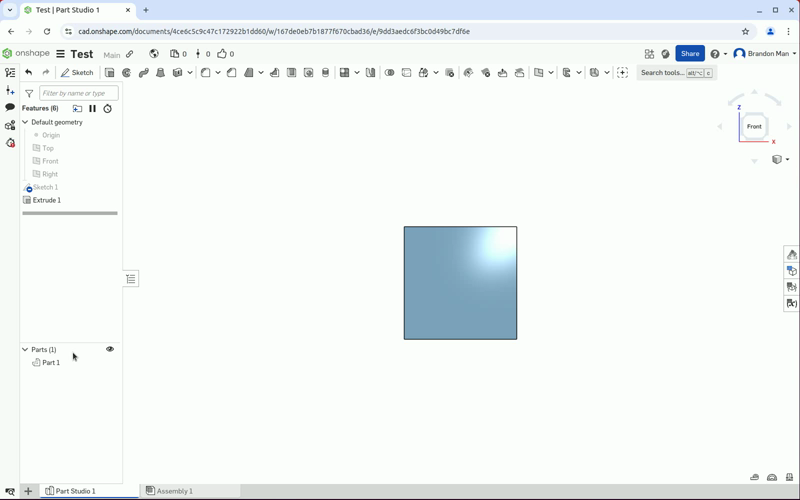
key(y)
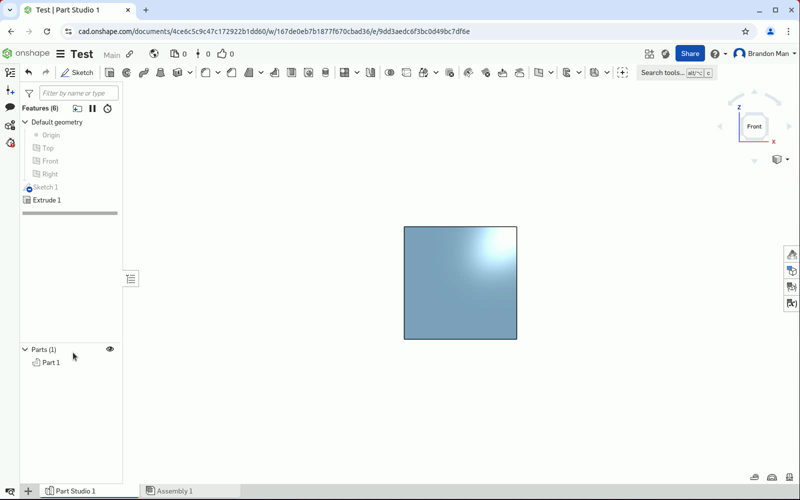
key(shift+p)
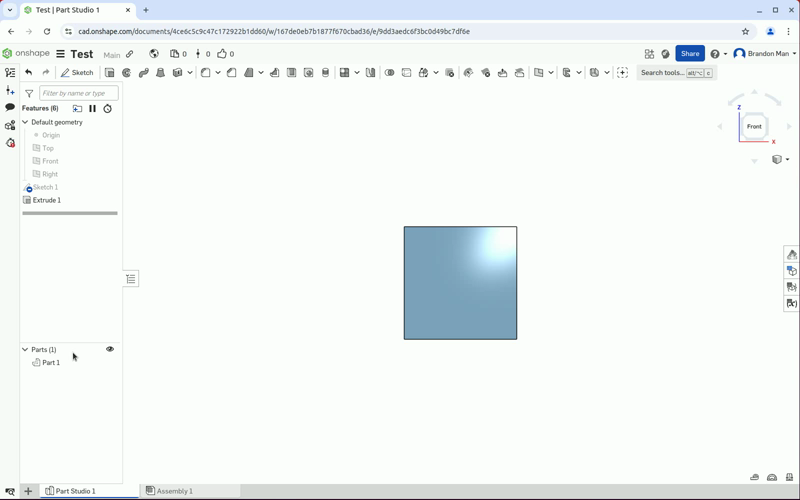
key(space)
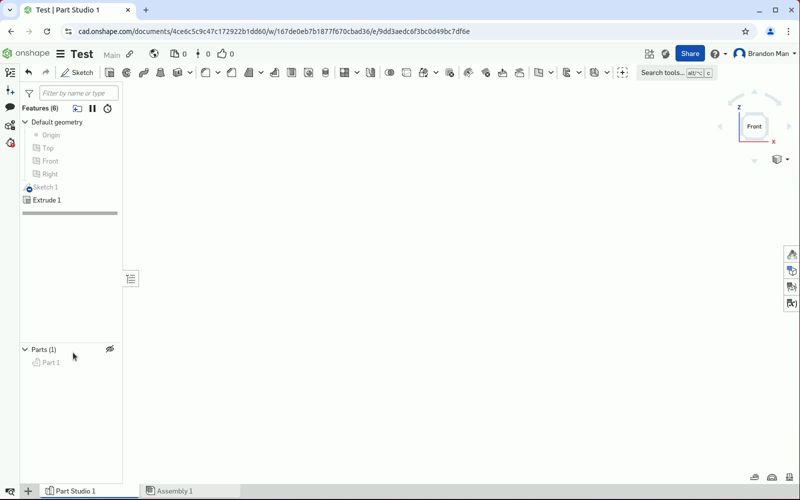
key_down(shift)
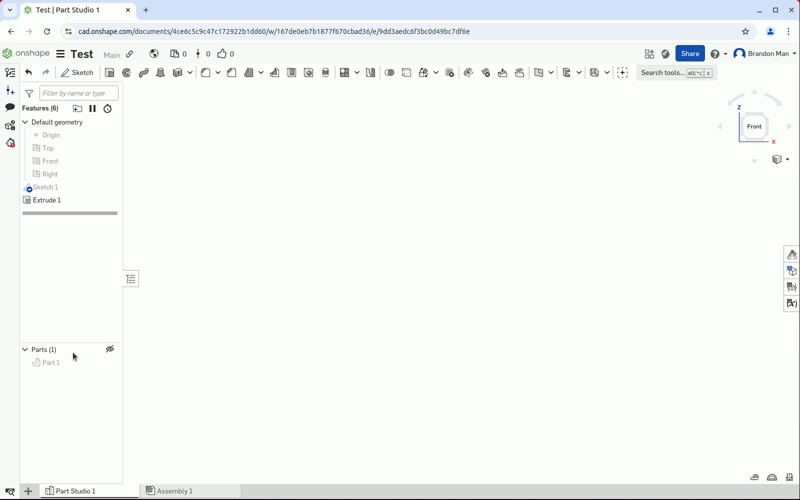
key(down)
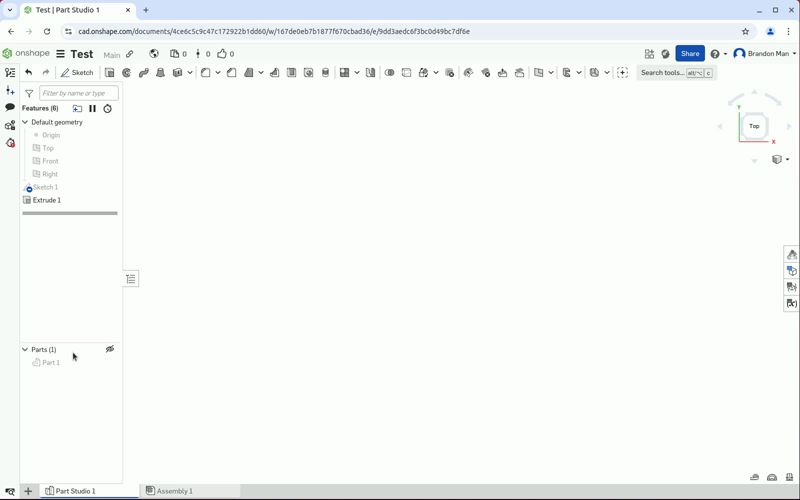
key_up(shift)
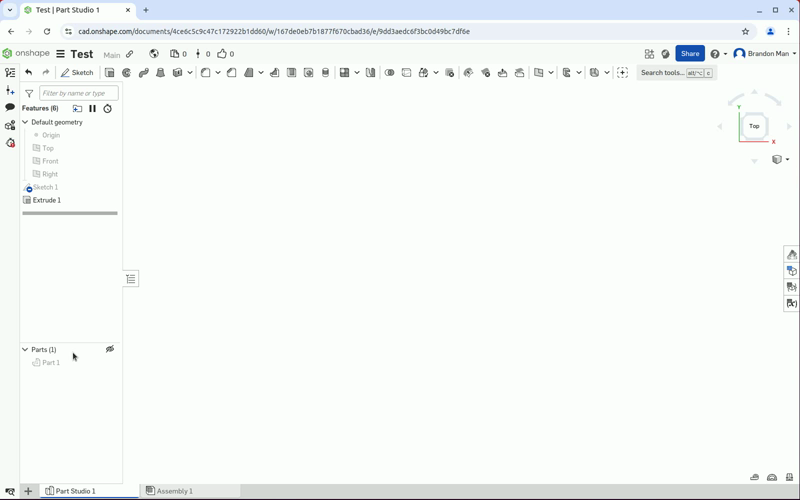
mouse_move(73, 352)
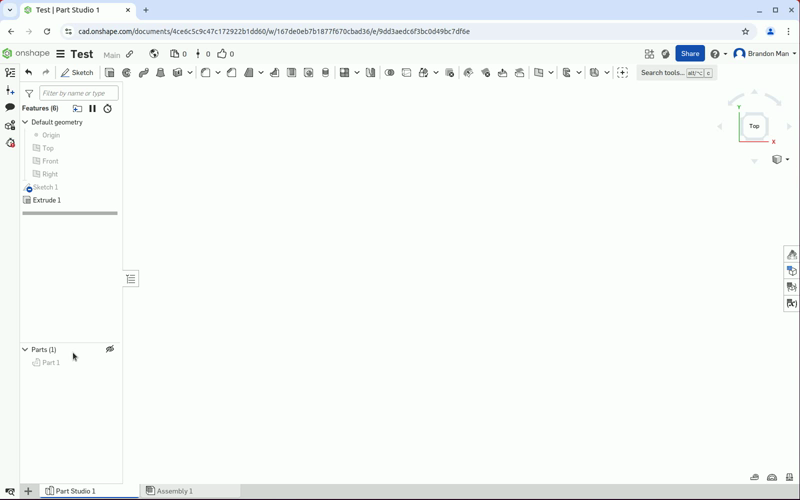
key(shift+y)
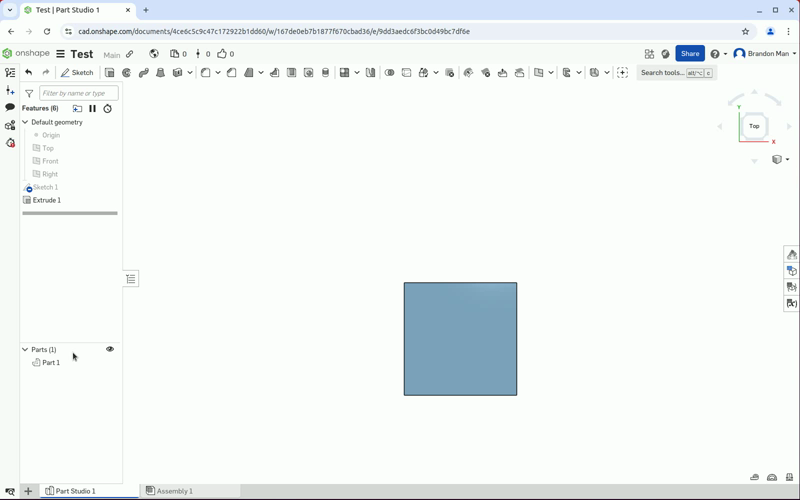
mouse_move(541, 75)
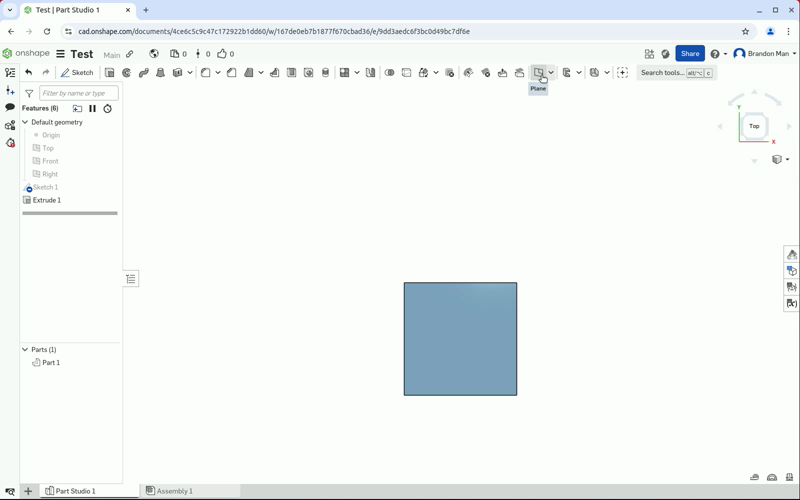
click(541, 75)
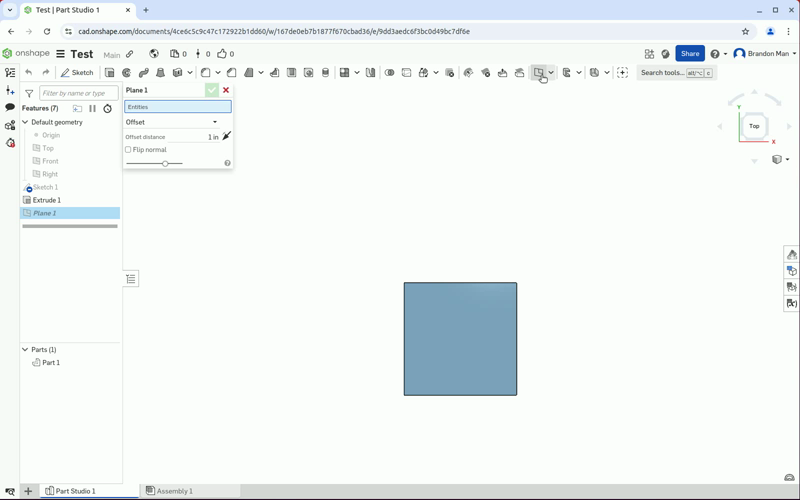
mouse_move(73, 150)
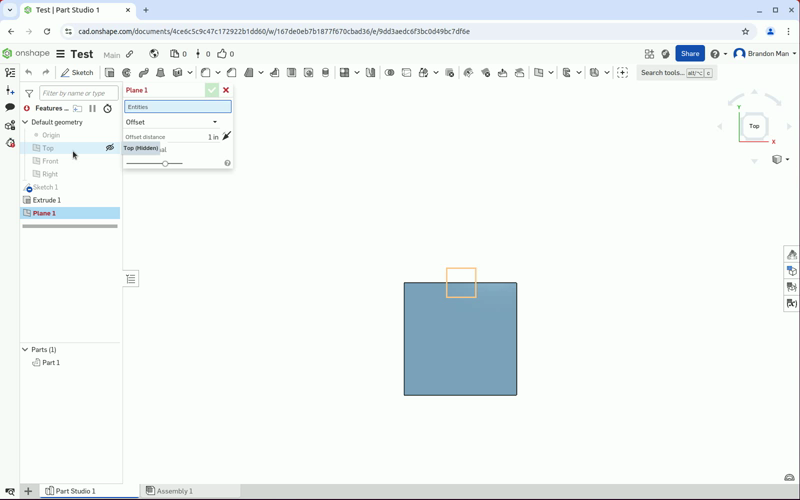
click(73, 150)
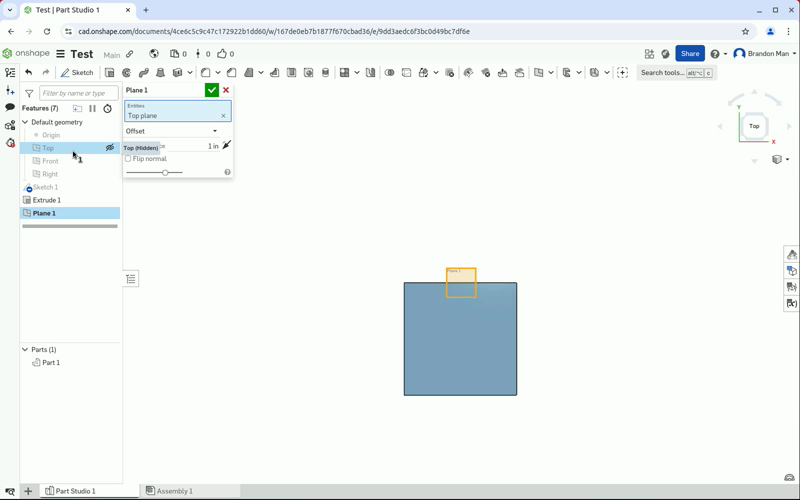
key(tab, 2)
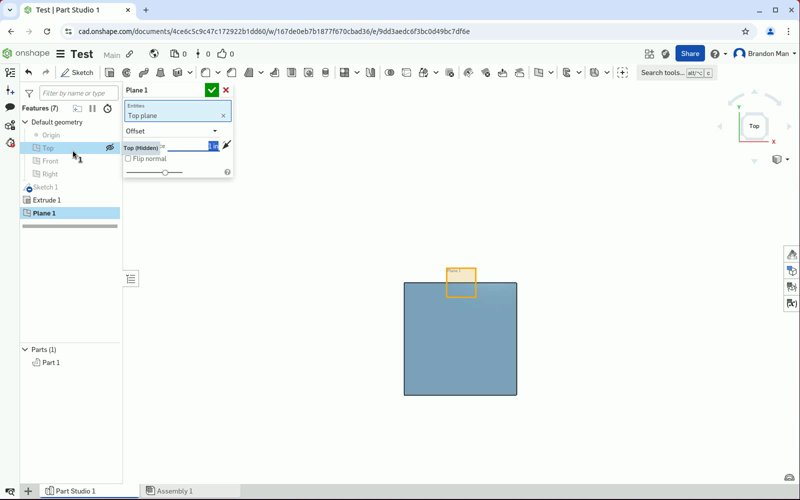
text(11.554)
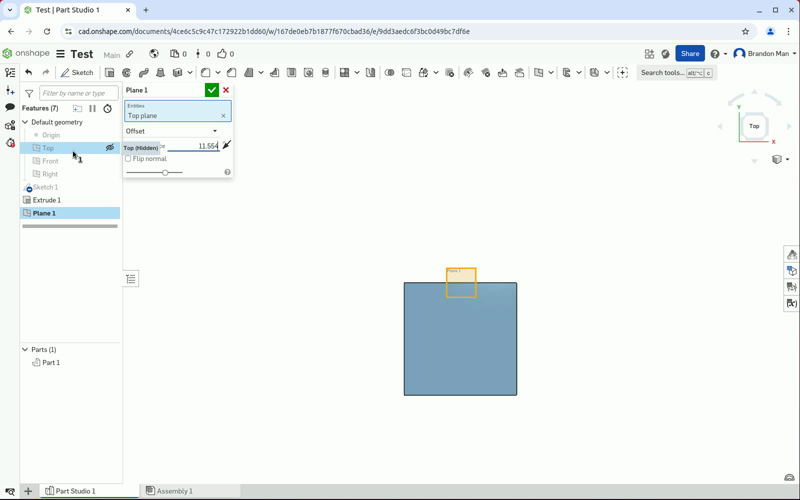
key(enter, 2)
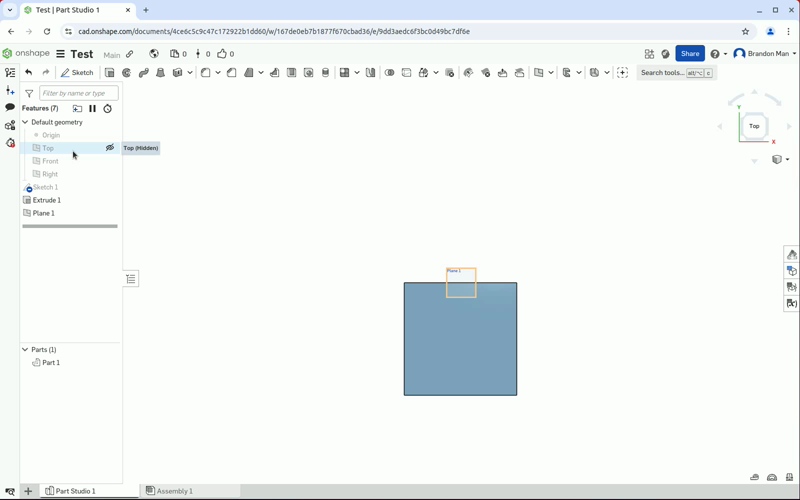
key(shift+s)
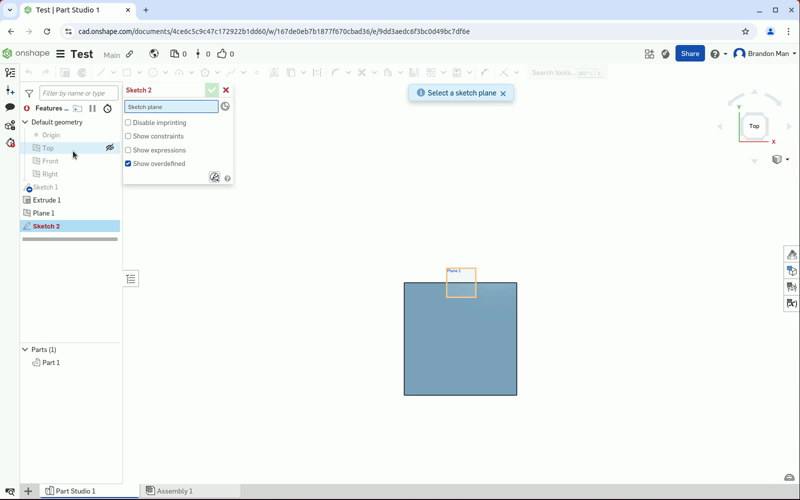
mouse_move(73, 215)
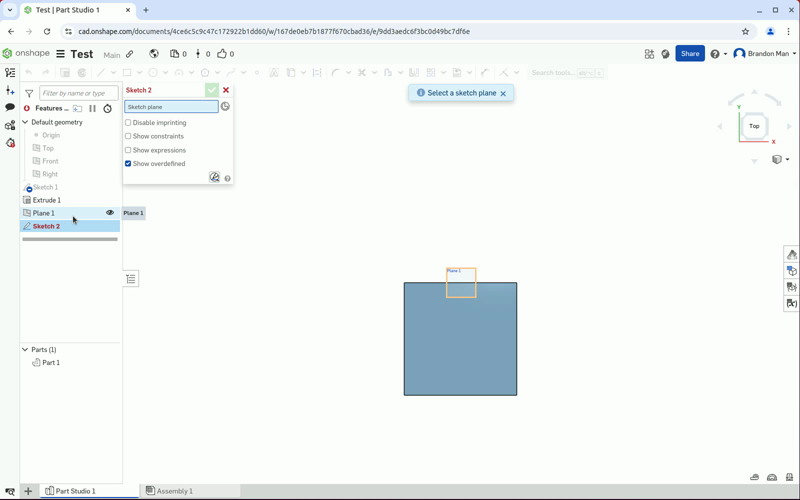
click(73, 215)
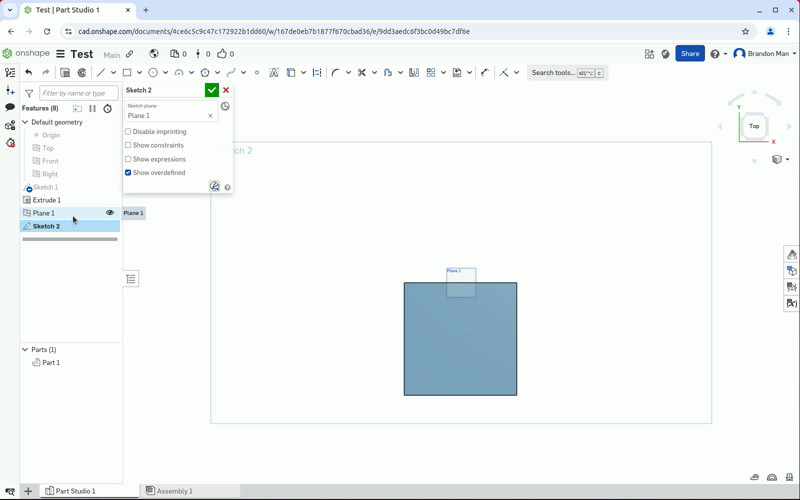
mouse_move(73, 352)
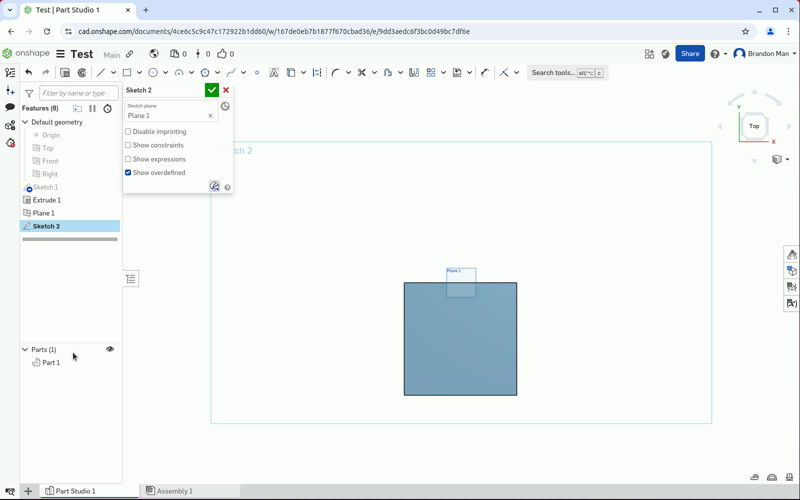
key(y)
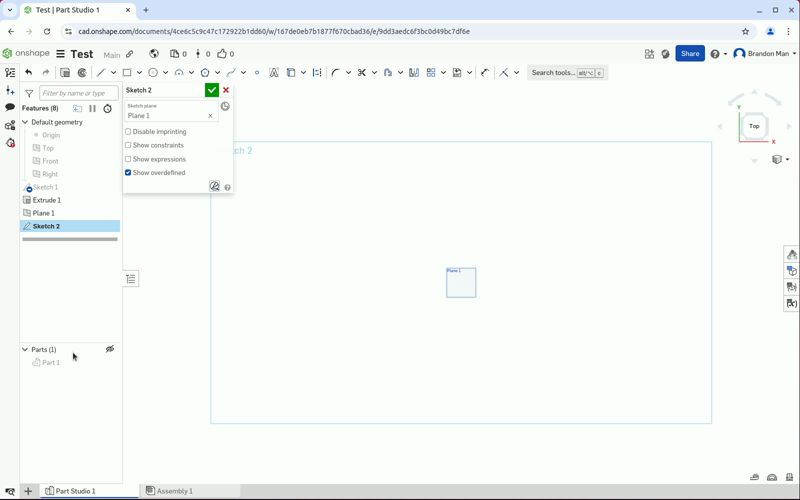
key(c)
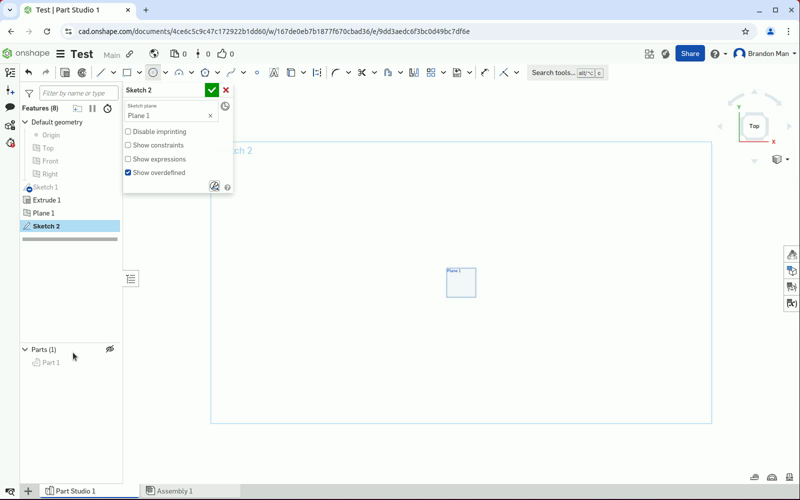
key_down(shift)
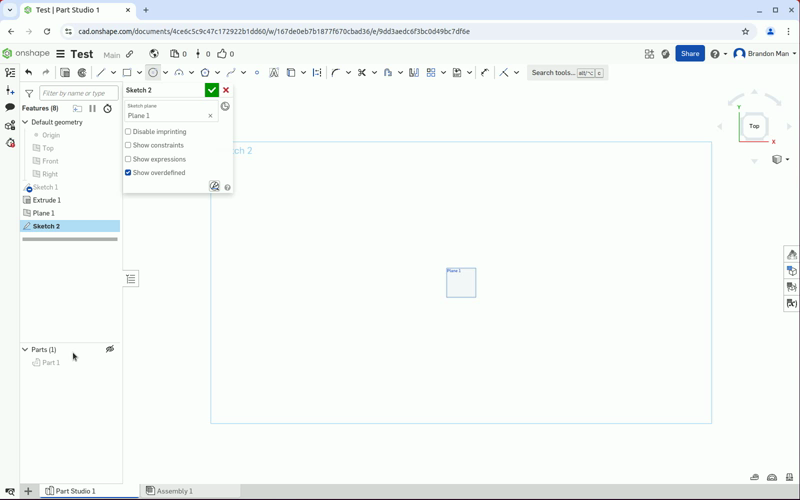
mouse_move(460, 341)
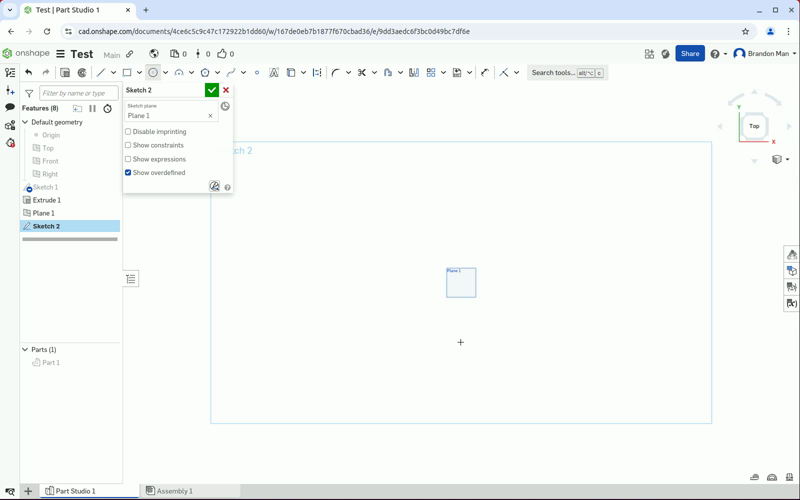
click(460, 341)
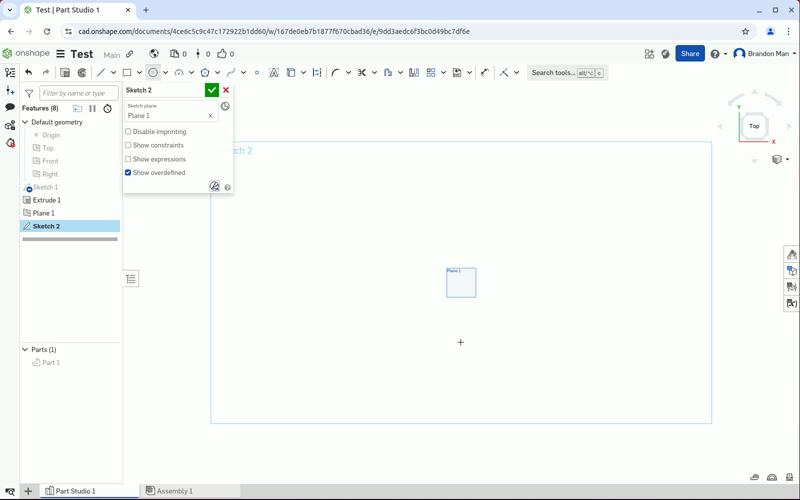
key_up(shift)
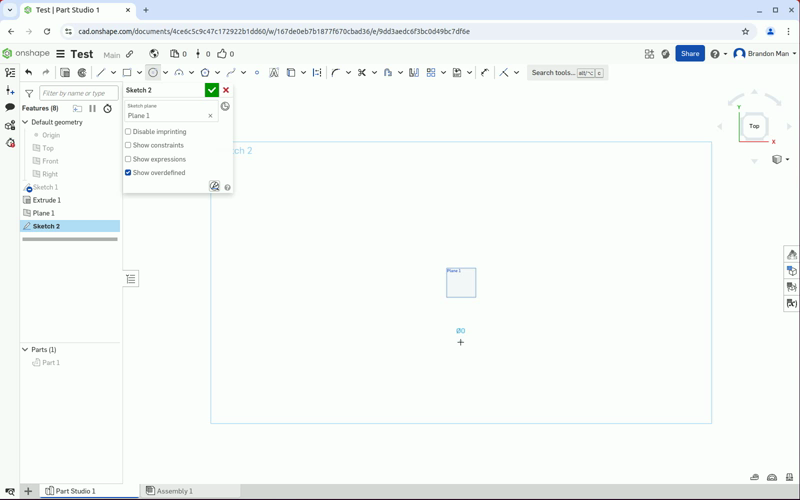
mouse_move(472, 341)
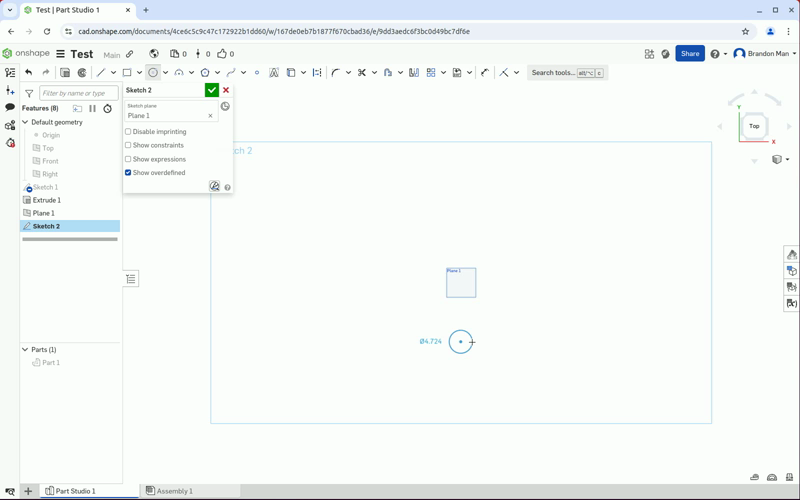
click(472, 341)
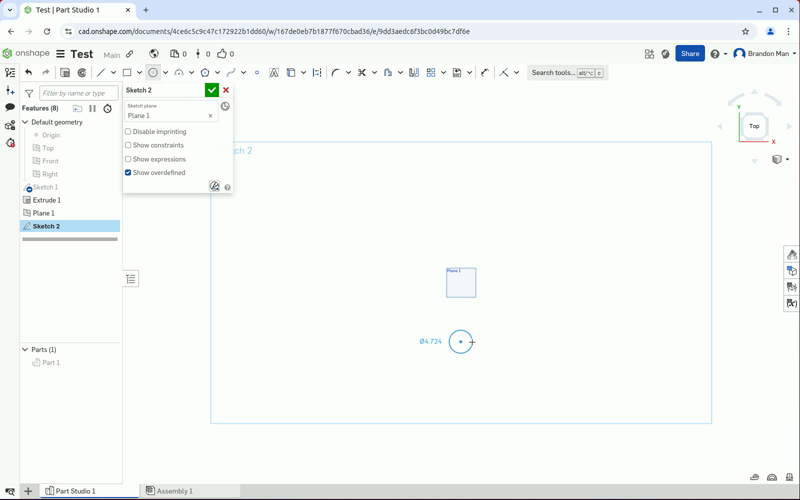
key(esc)
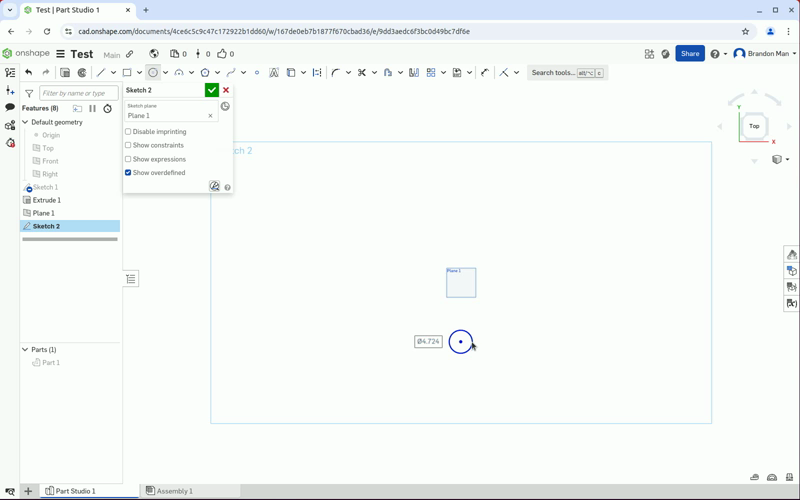
mouse_move(464, 340)
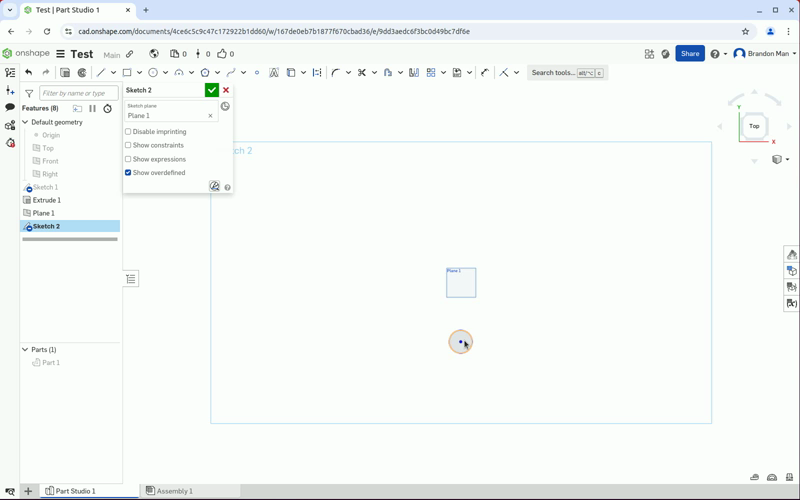
scroll(6)
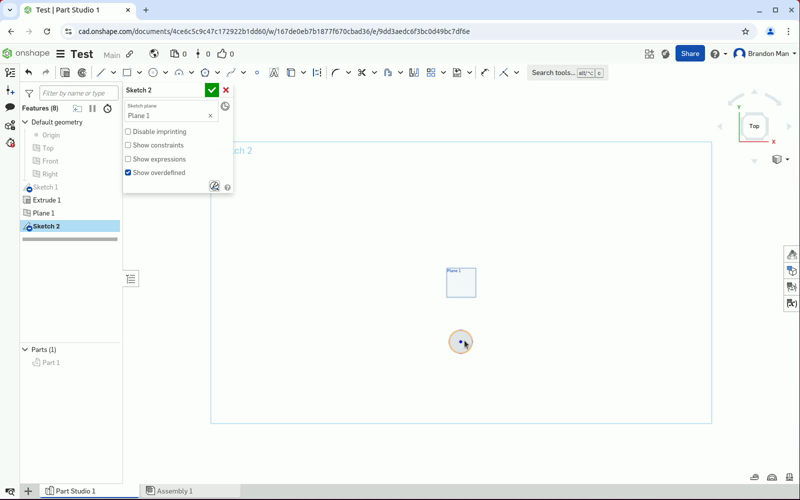
scroll(6)
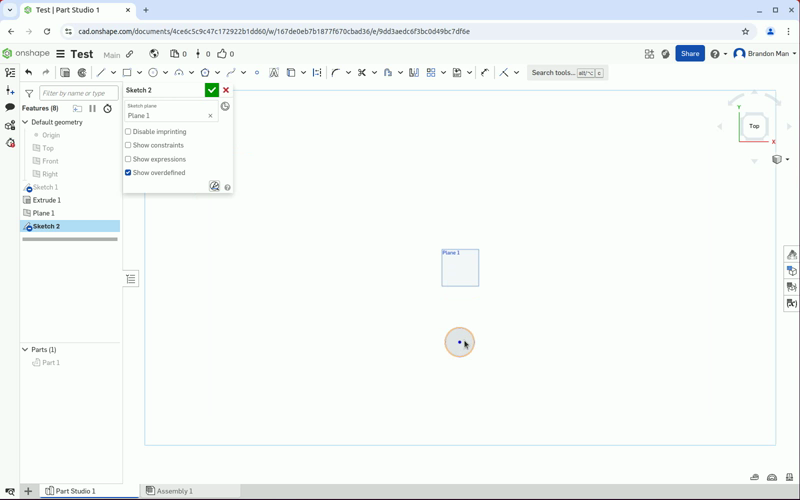
scroll(6)
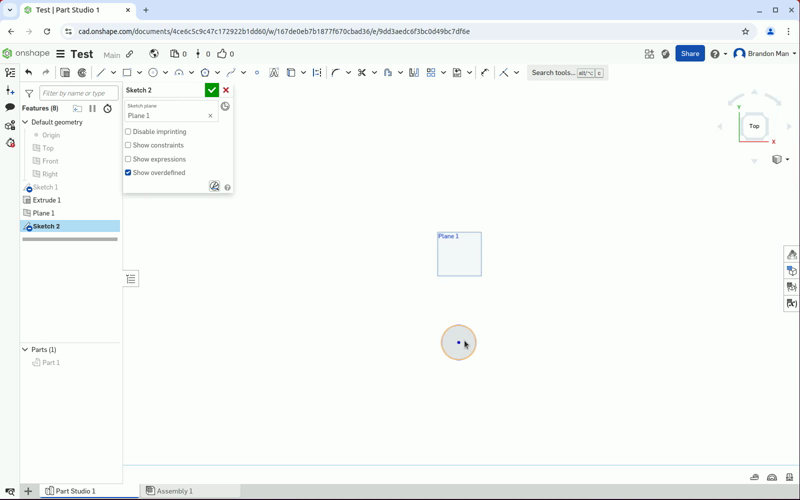
scroll(6)
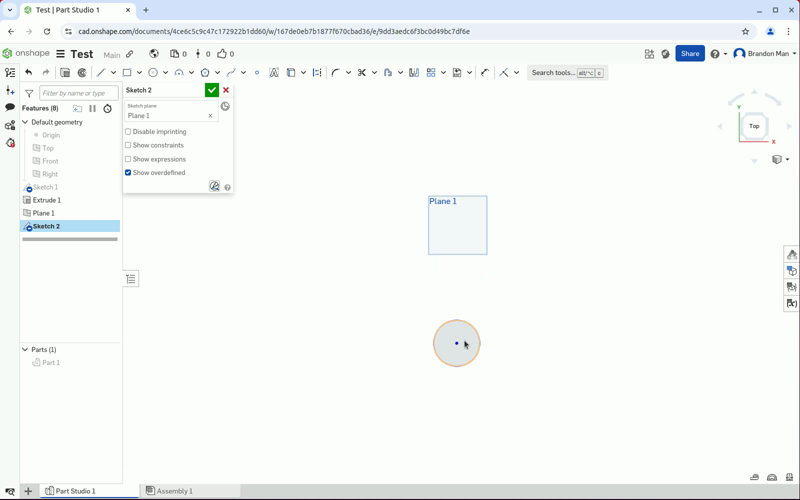
scroll(6)
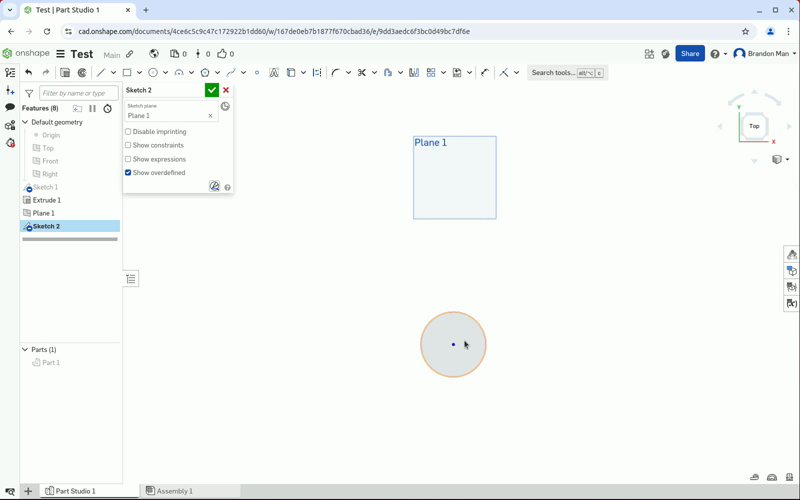
scroll(6)
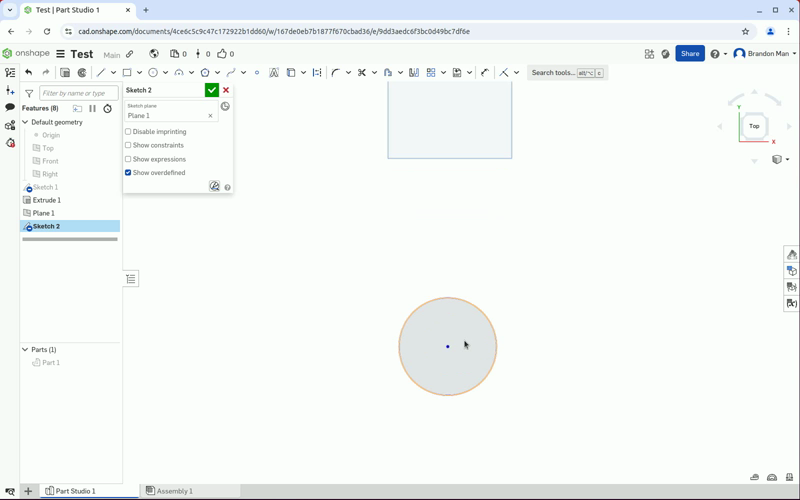
scroll(6)
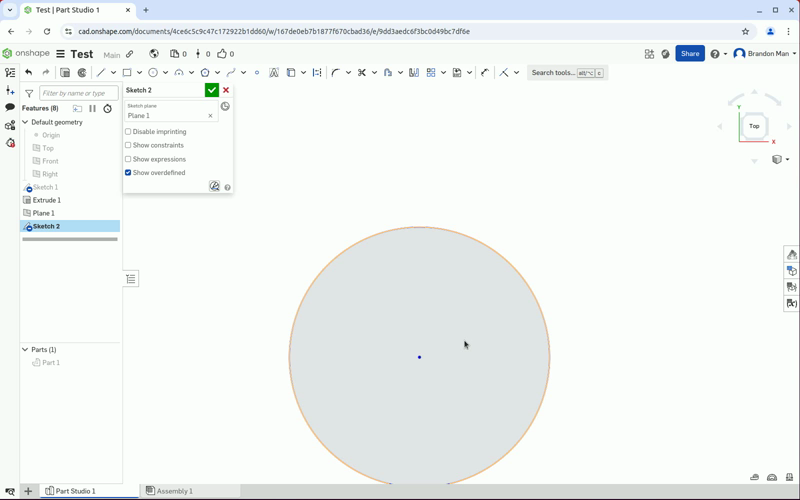
click(464, 340)
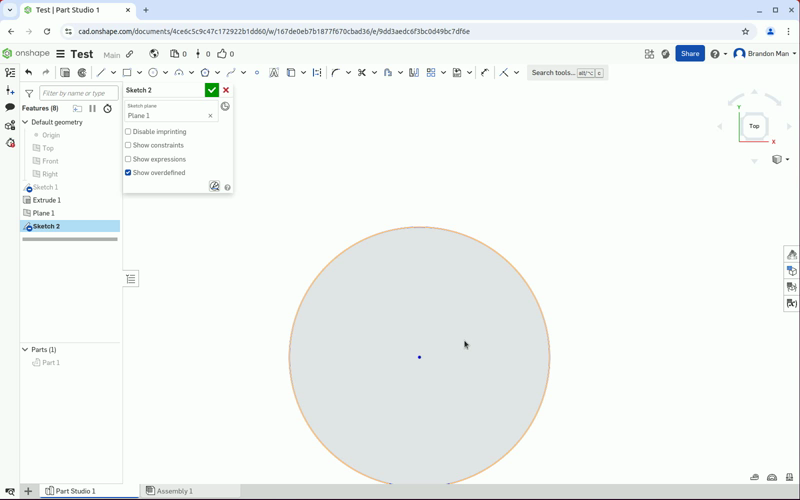
scroll(-6)
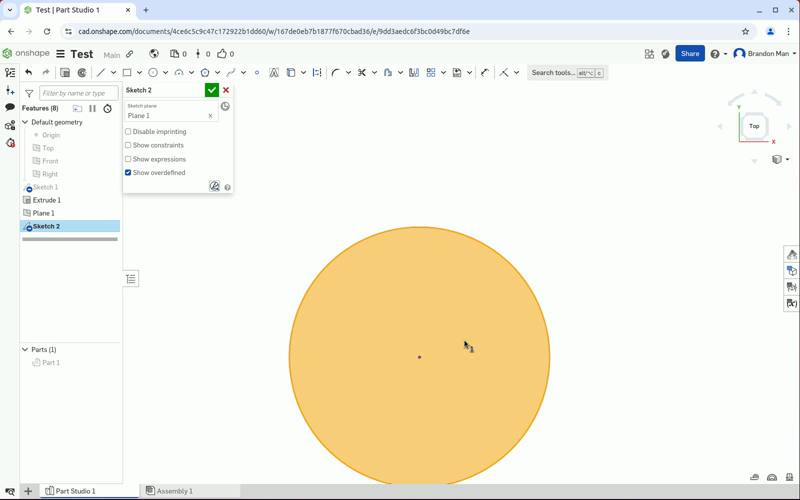
scroll(-6)
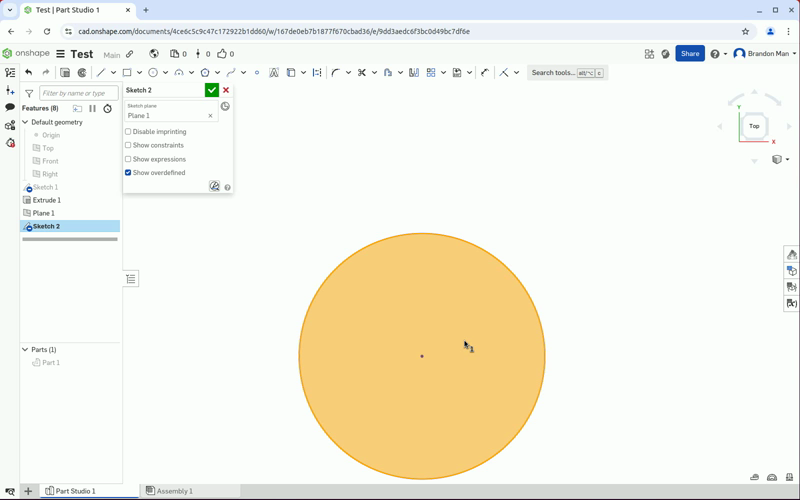
scroll(-6)
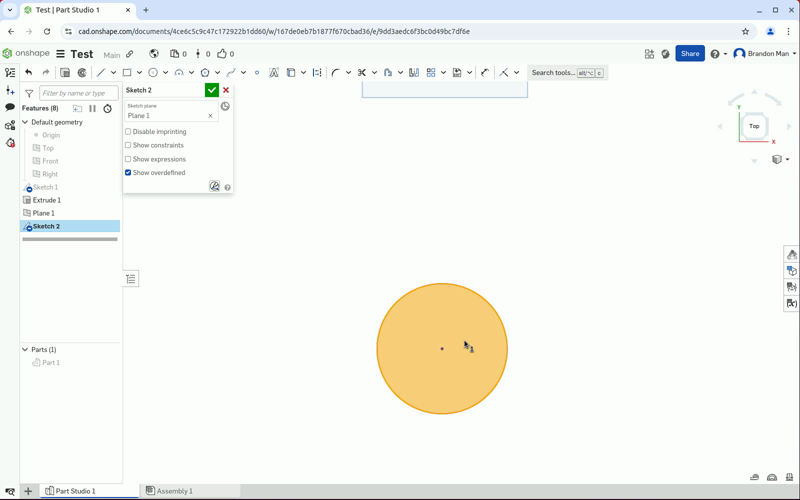
scroll(-6)
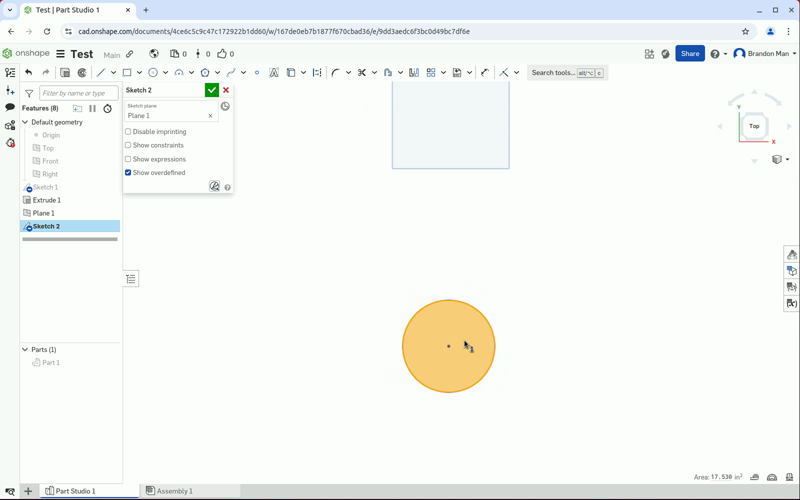
scroll(-6)
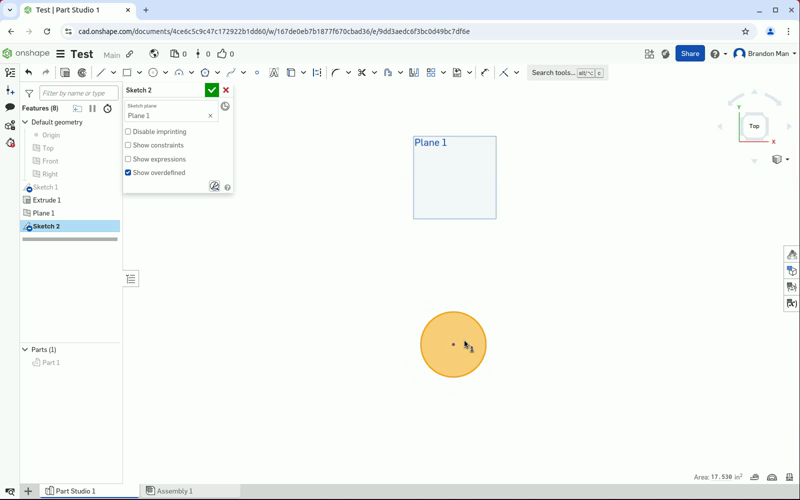
scroll(-6)
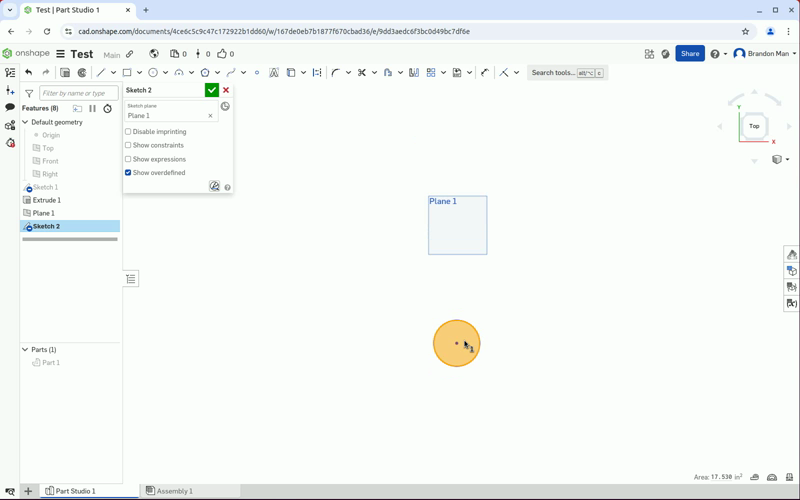
scroll(-6)
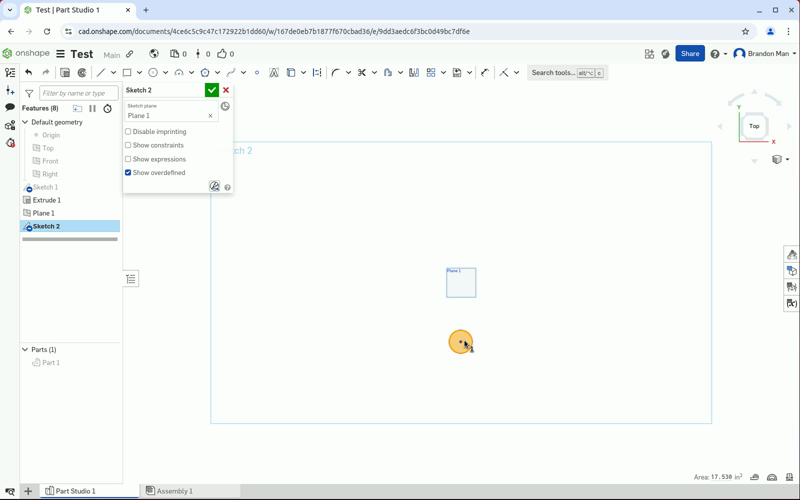
mouse_move(73, 352)
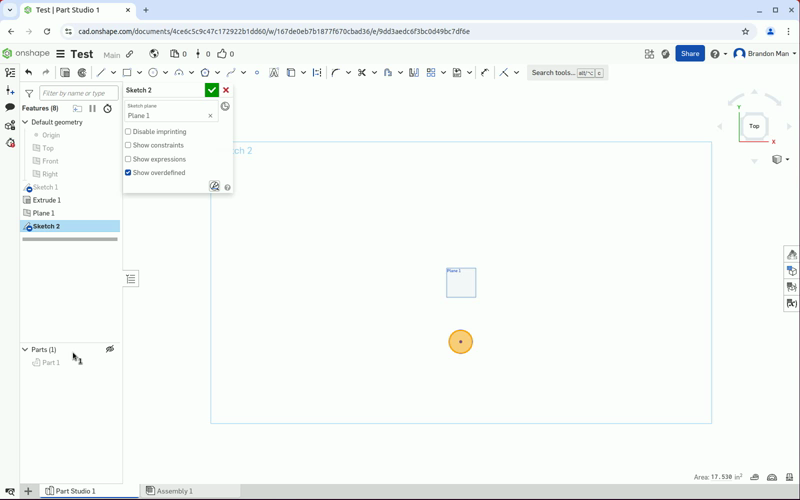
key(shift+y)
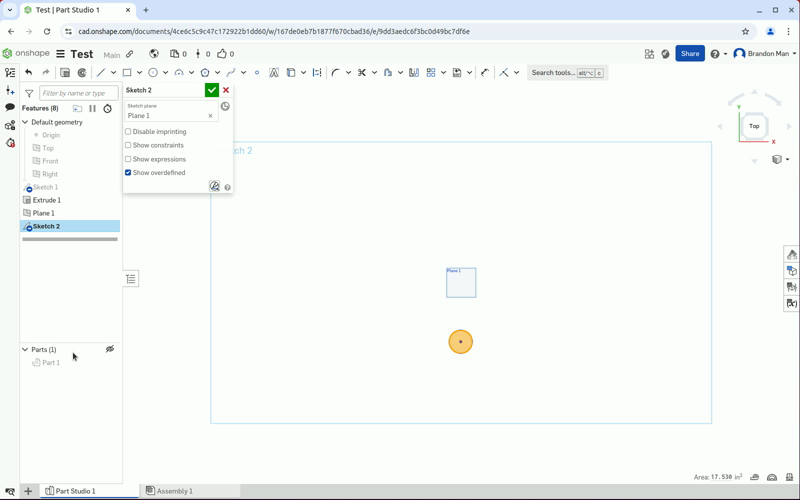
key(shift+e)
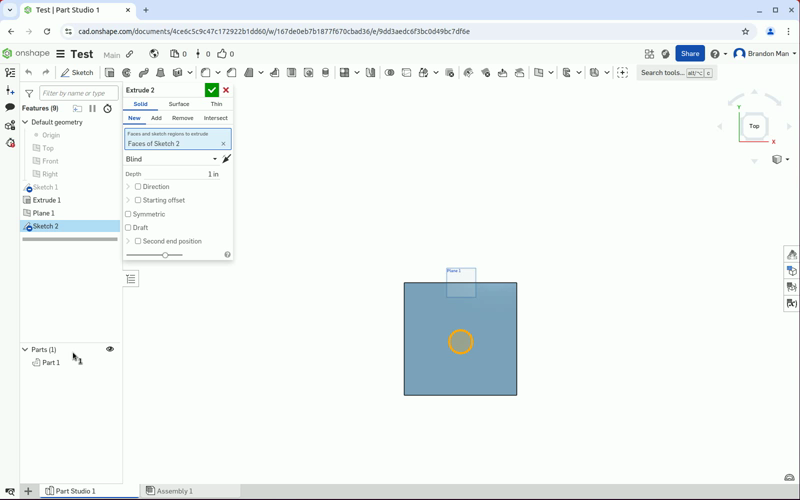
mouse_move(143, 106)
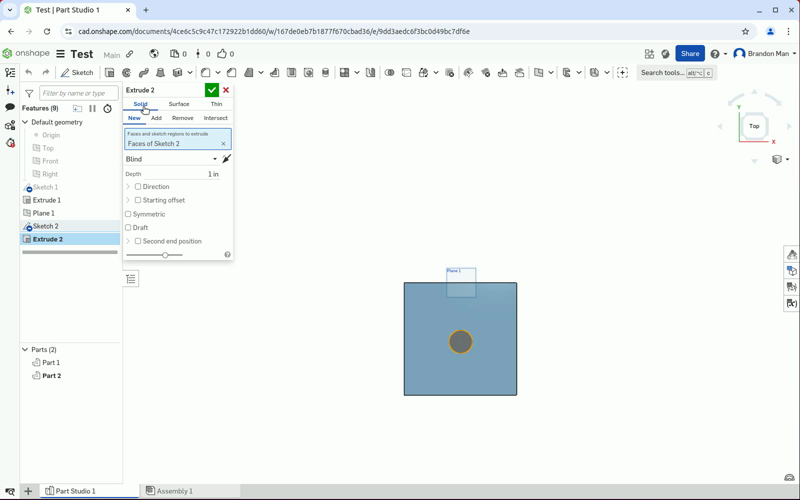
click(143, 106)
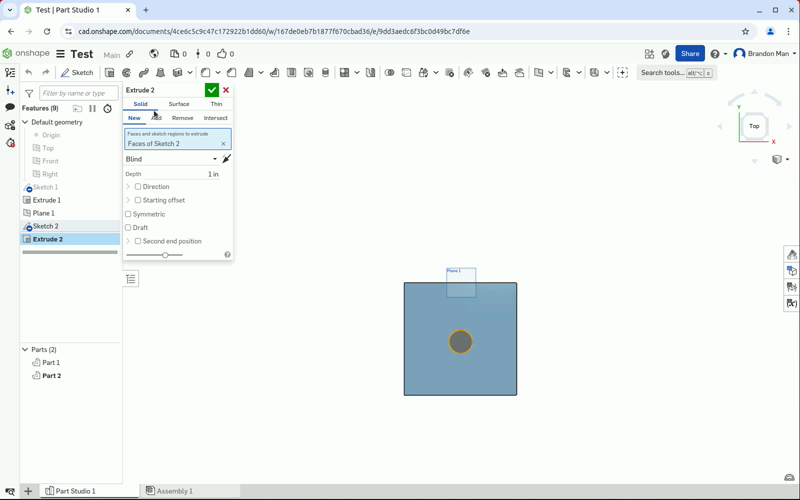
mouse_move(186, 120)
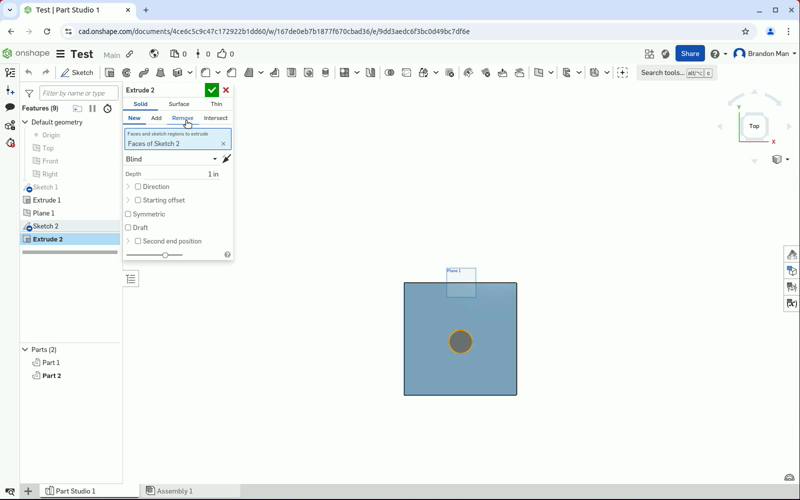
click(186, 120)
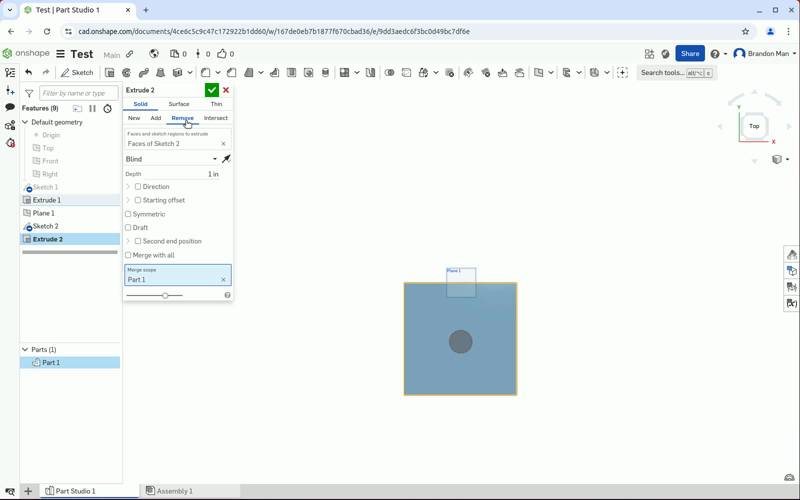
key(tab, 4)
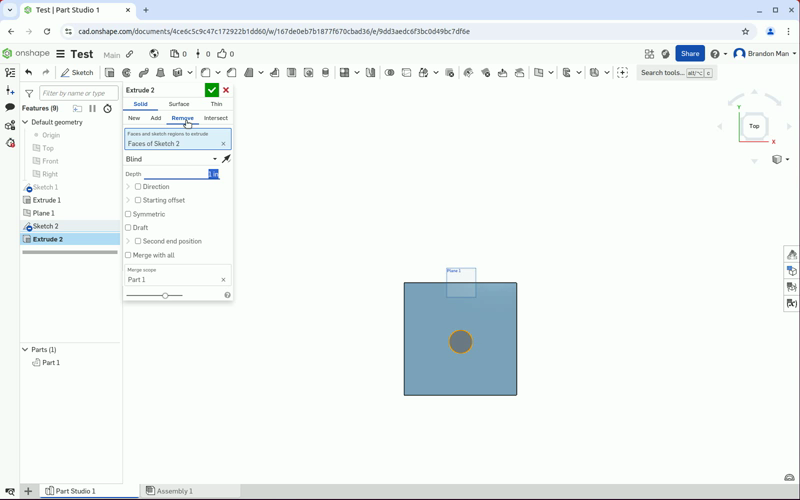
text(0.481)
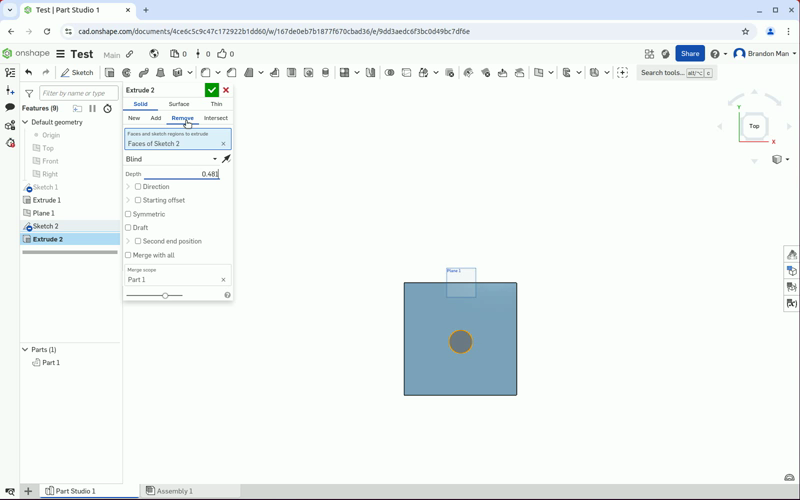
key(tab, 6)
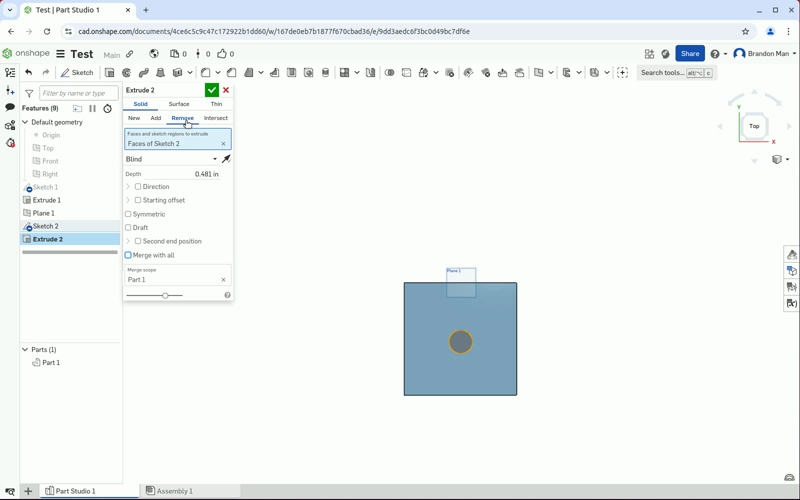
key(space)
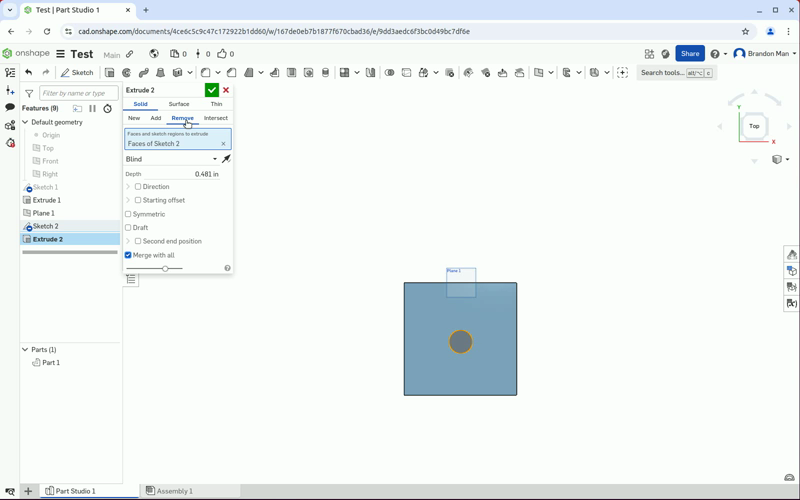
key(enter)
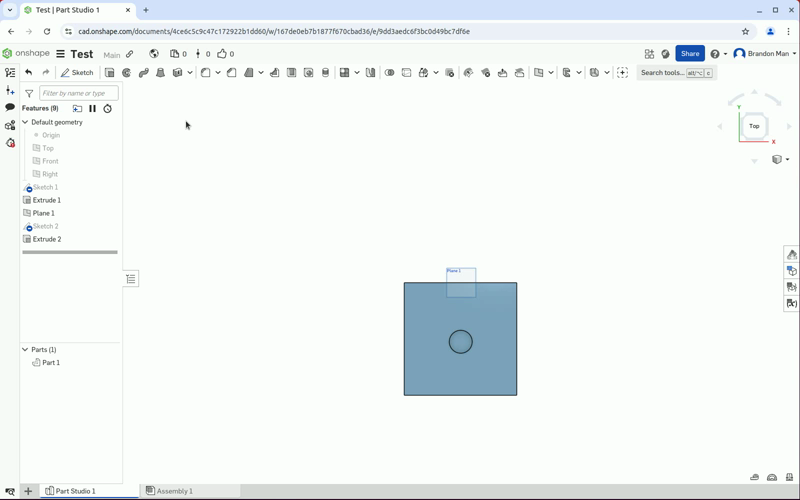
key(shift+h)
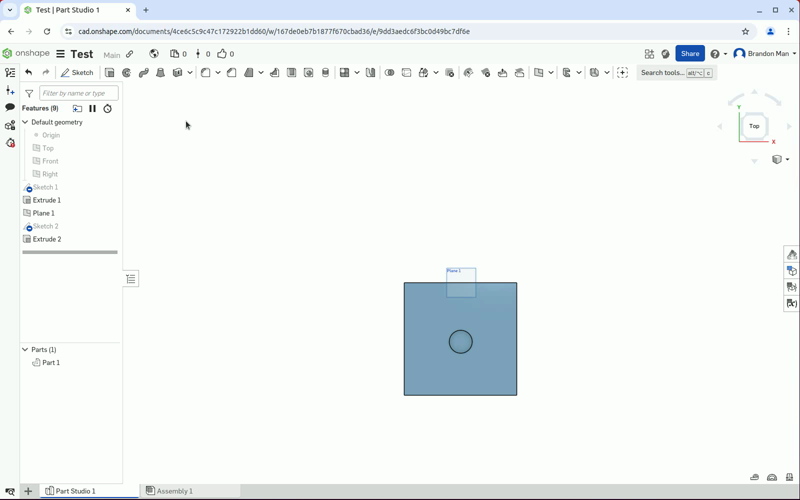
key(shift+h)
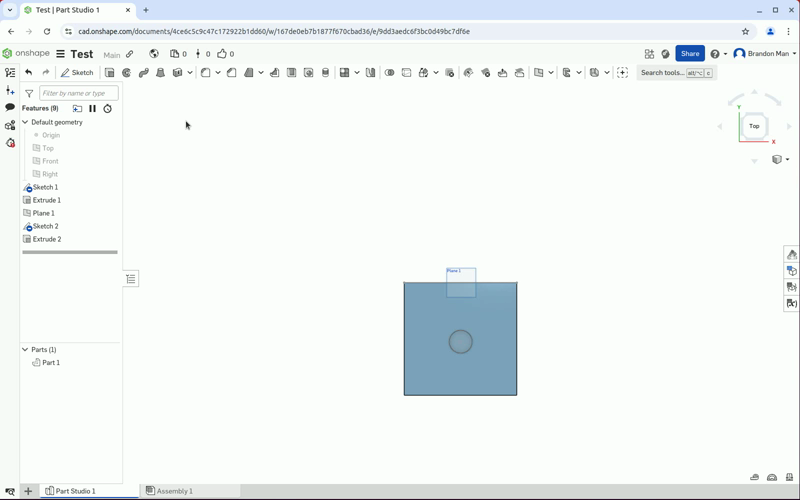
key(shift+7)
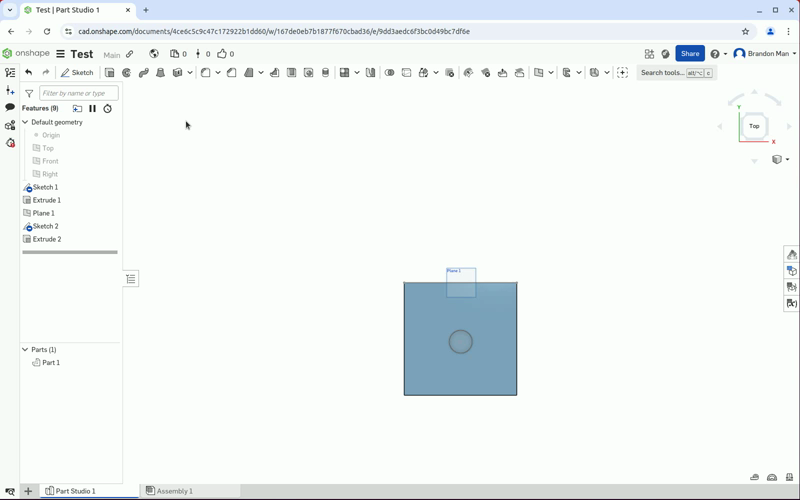
key(up, 3)
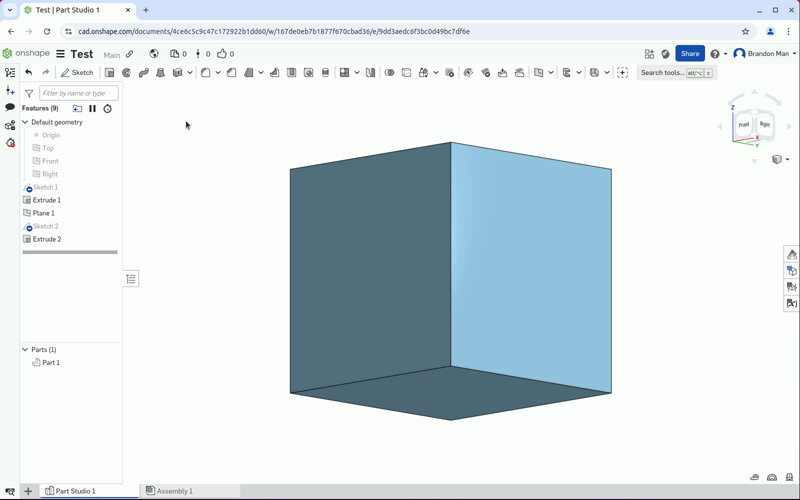
key(left, 3)
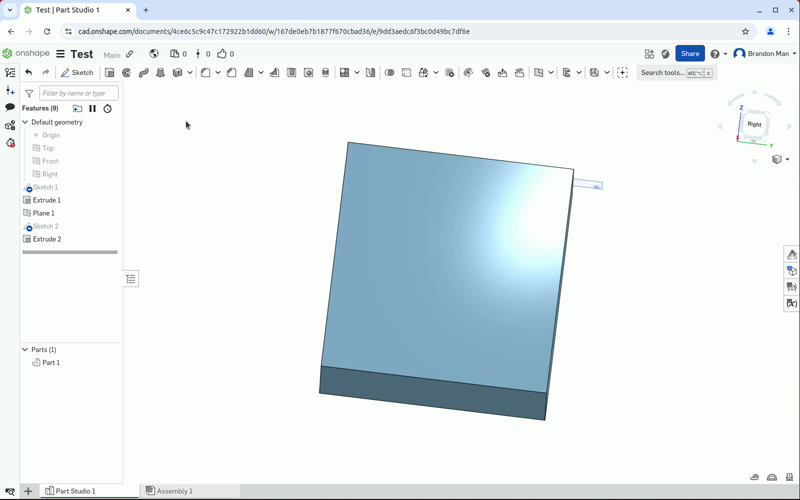
key(right, 3)
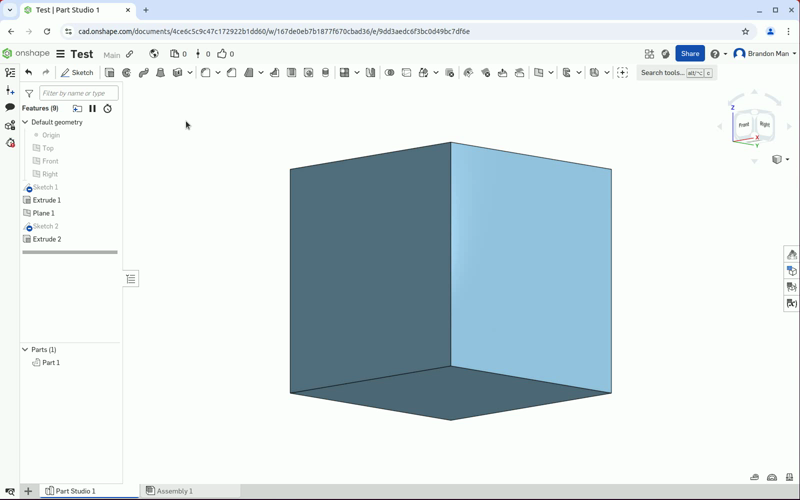
key(down, 3)
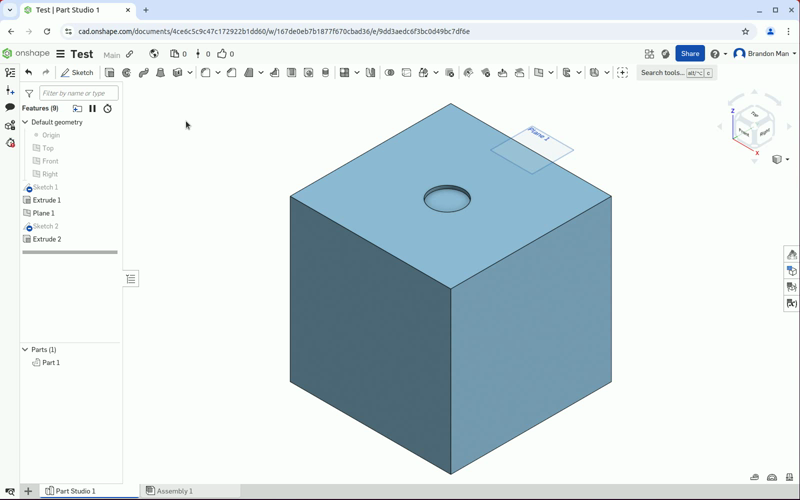
mouse_move(73, 189)
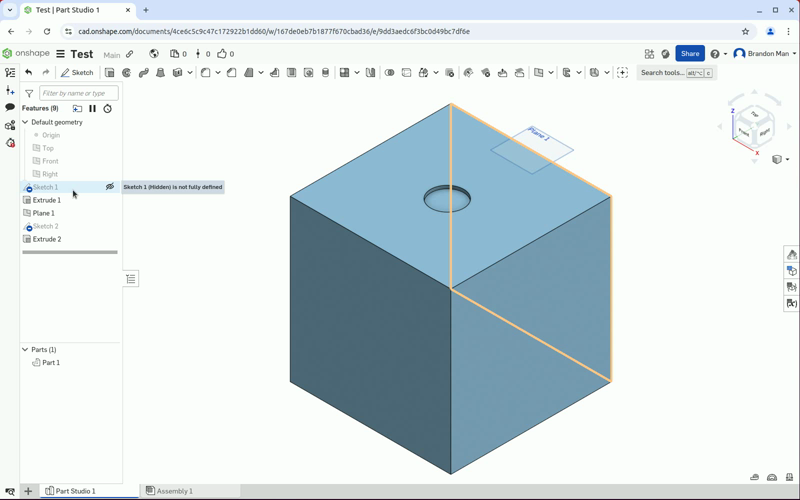
click(73, 189)